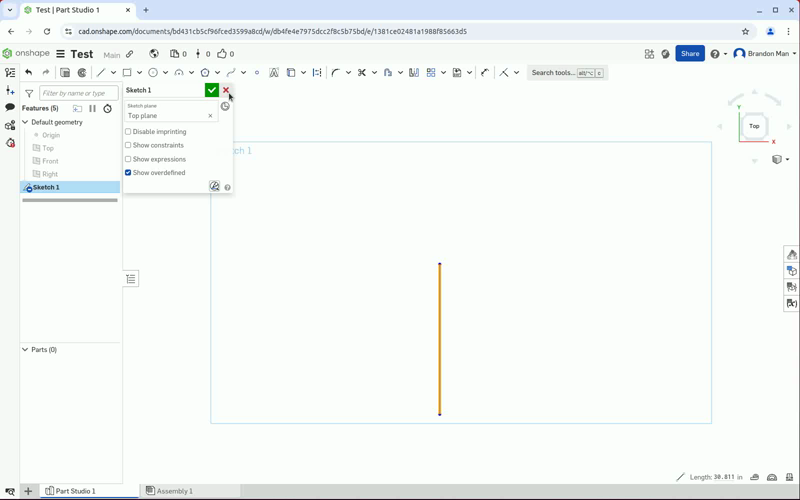
key(shift+h)
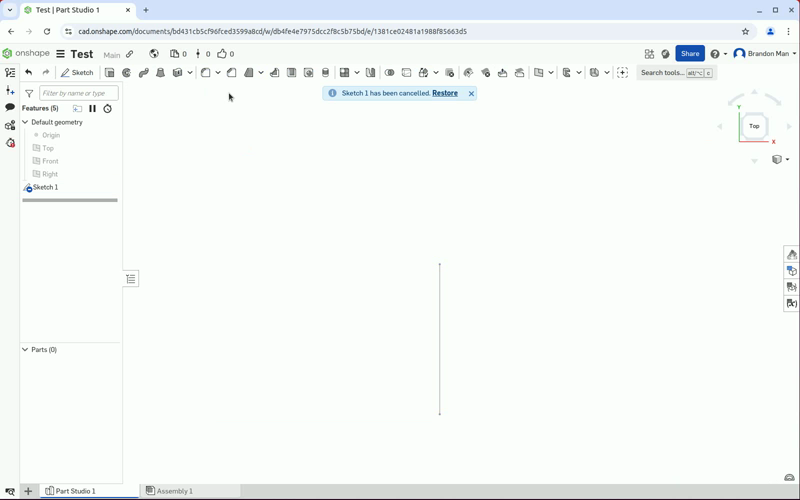
key(shift+s)
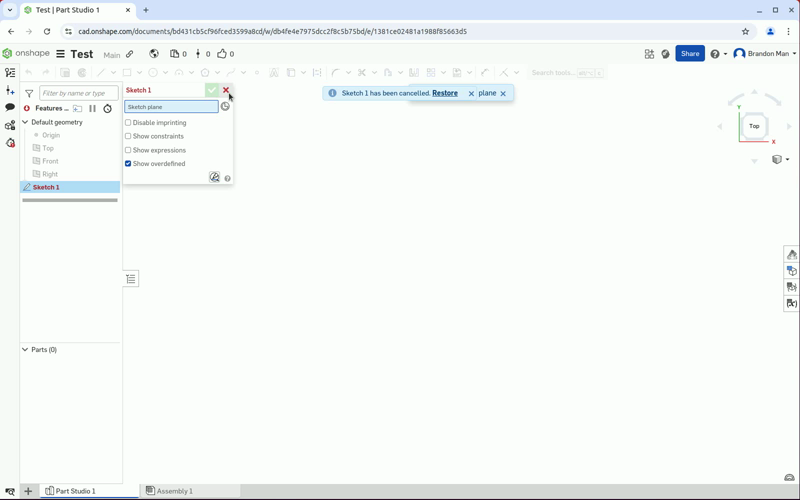
mouse_move(73, 150)
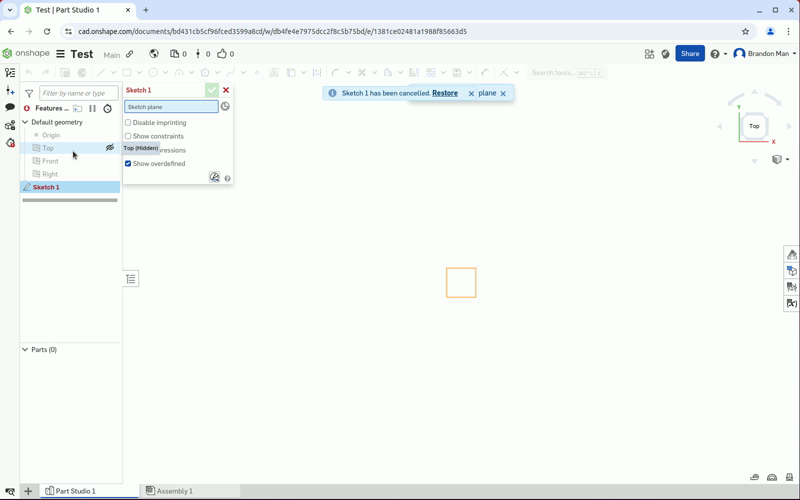
click(73, 150)
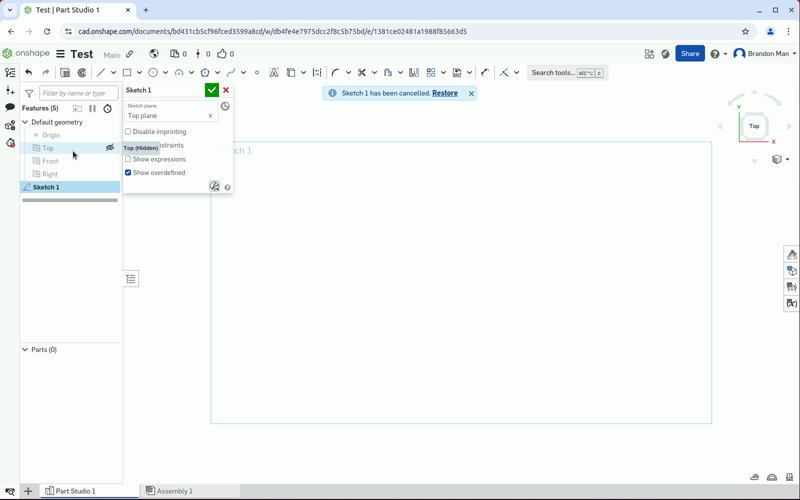
mouse_move(73, 352)
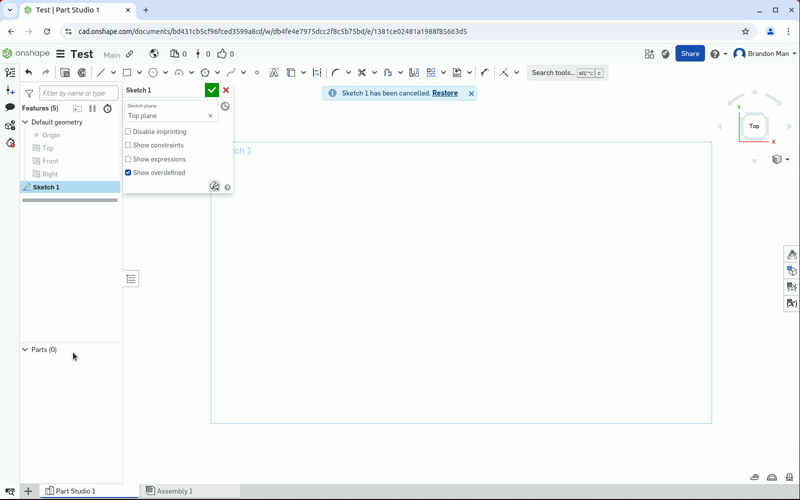
key(y)
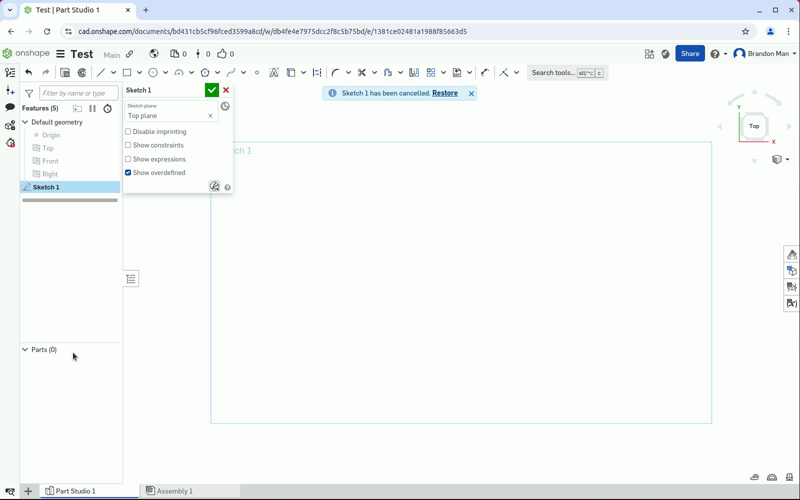
key(l)
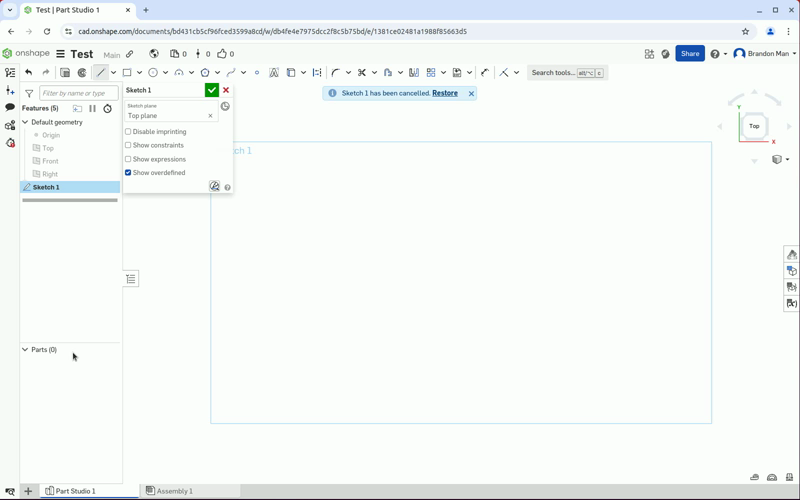
key_down(shift)
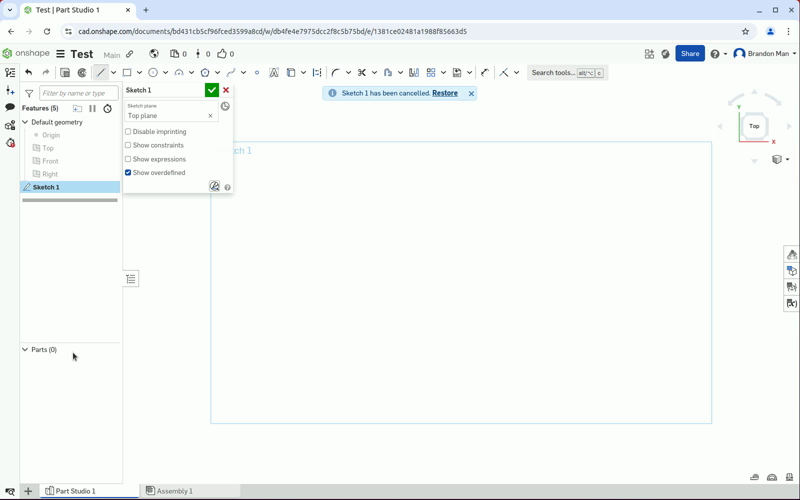
mouse_move(460, 282)
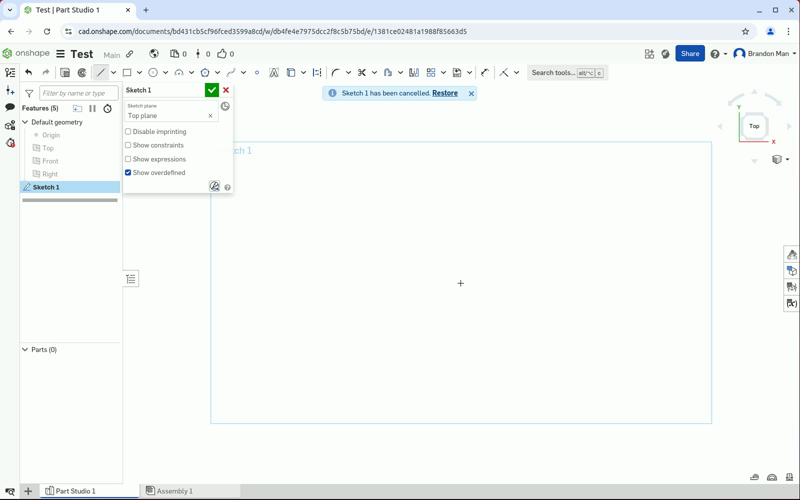
click(460, 282)
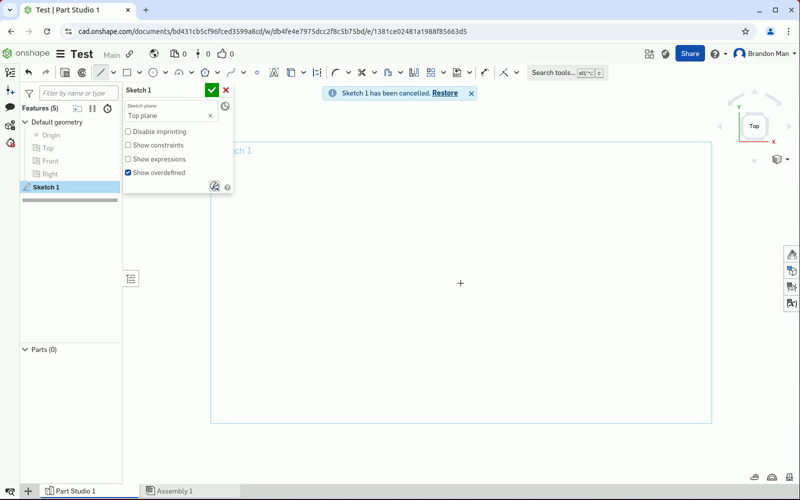
key_up(shift)
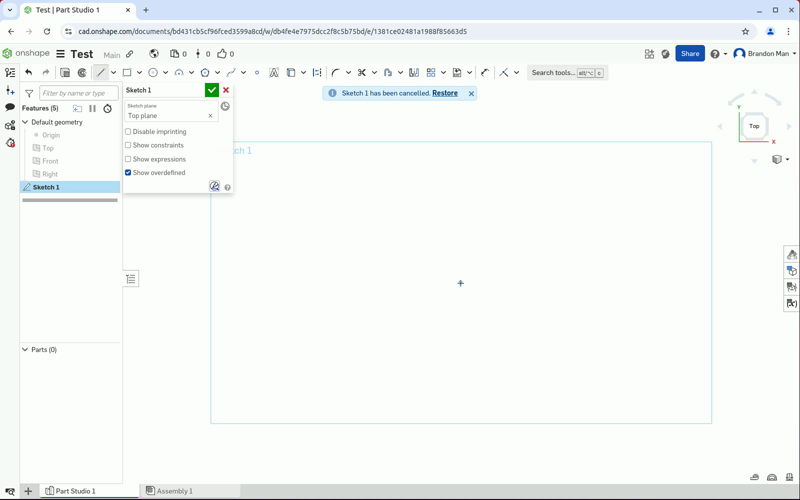
key_down(shift)
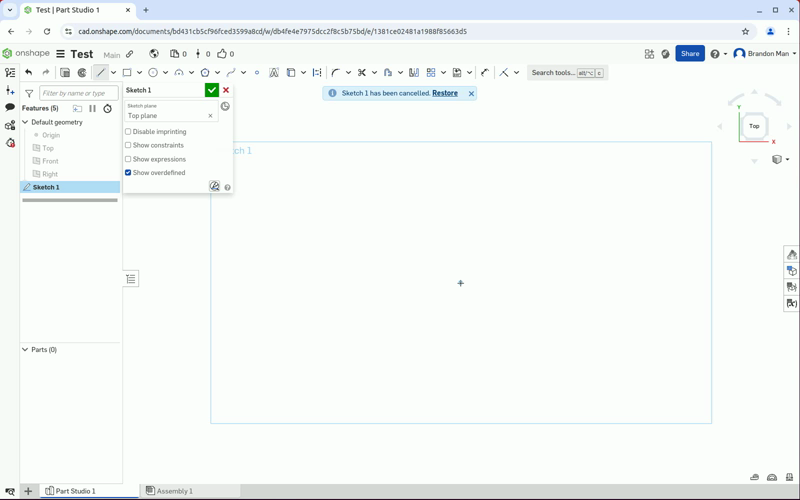
mouse_move(569, 282)
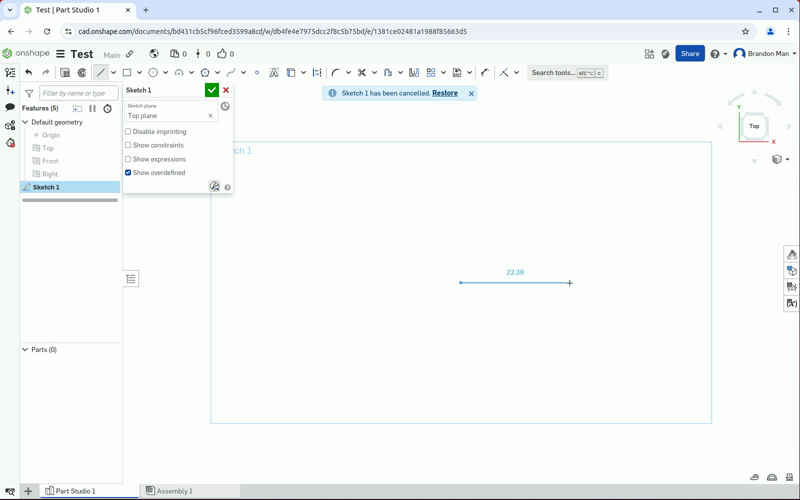
click(569, 282)
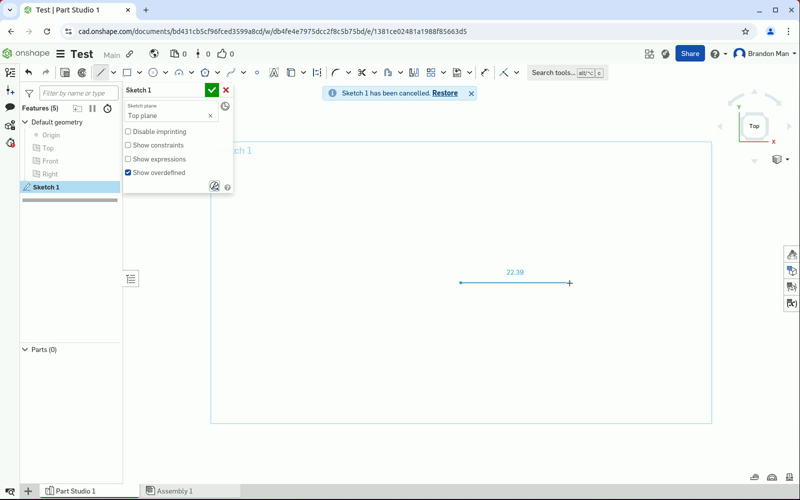
key_up(shift)
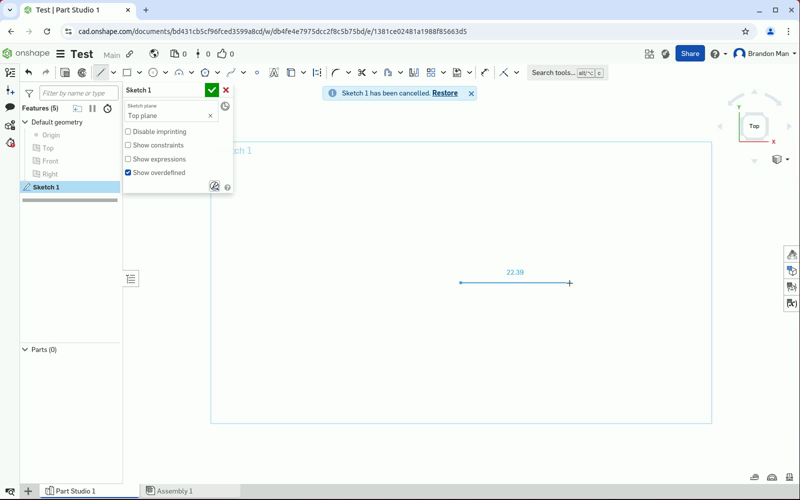
key_down(shift)
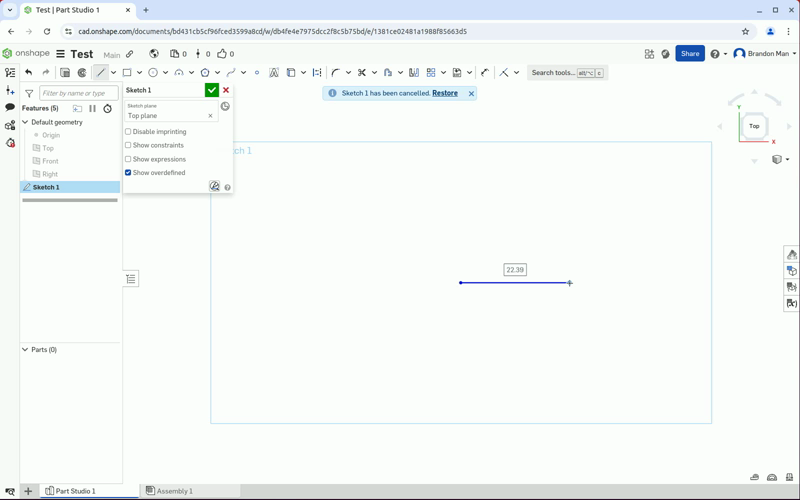
mouse_move(589, 282)
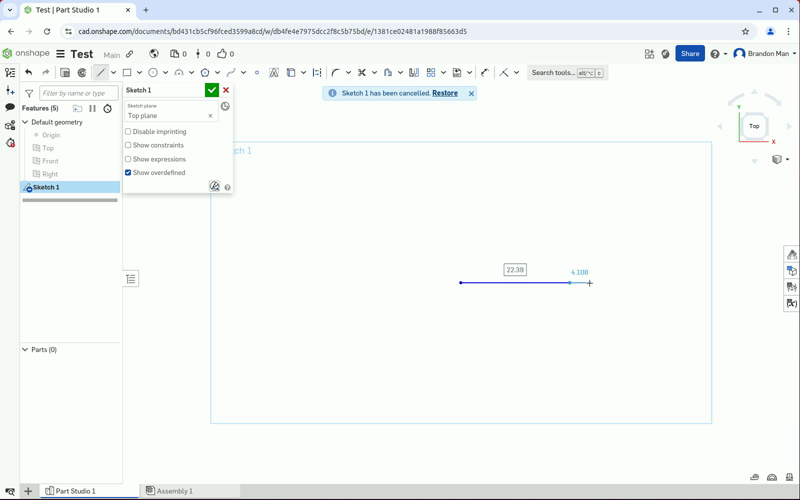
mouse_move(569, 255)
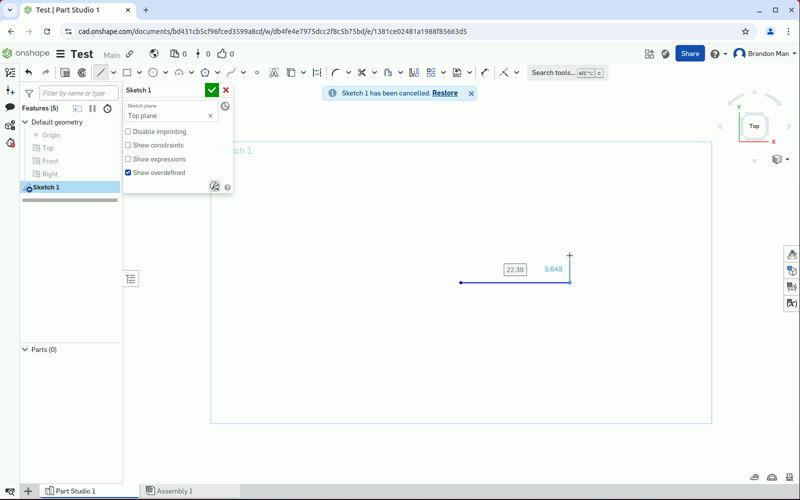
click(569, 255)
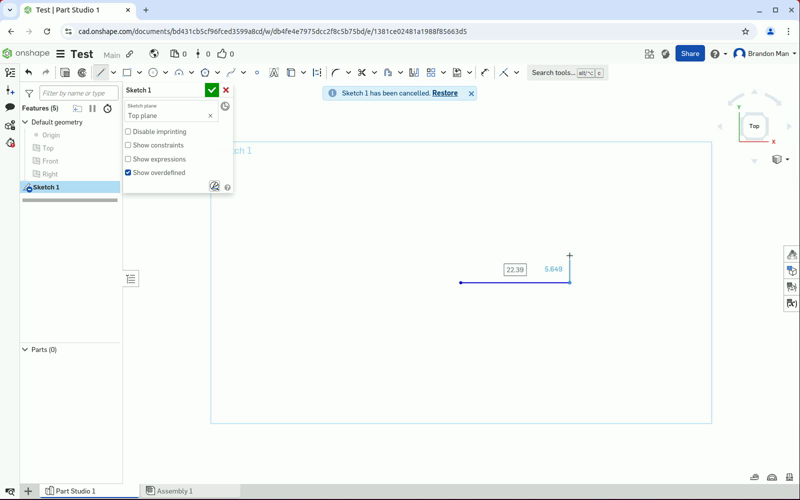
key_up(shift)
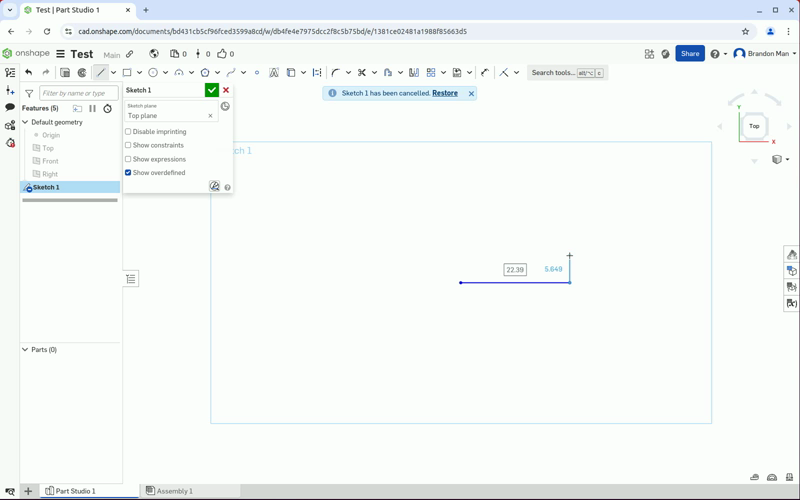
key_down(shift)
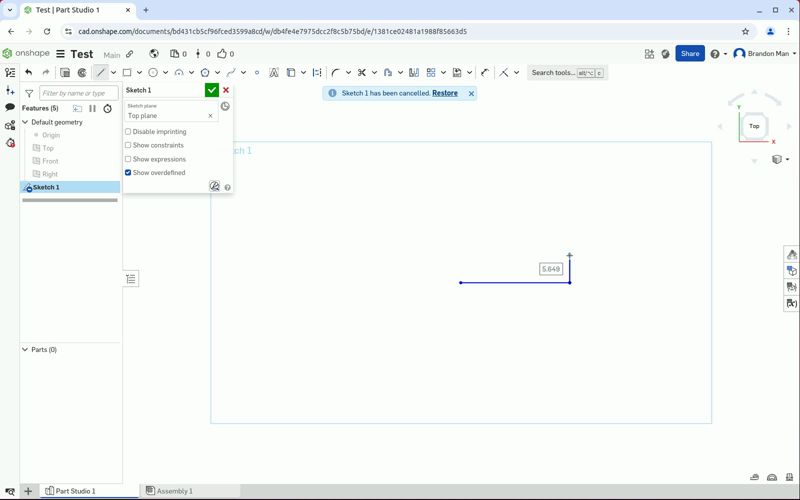
mouse_move(460, 255)
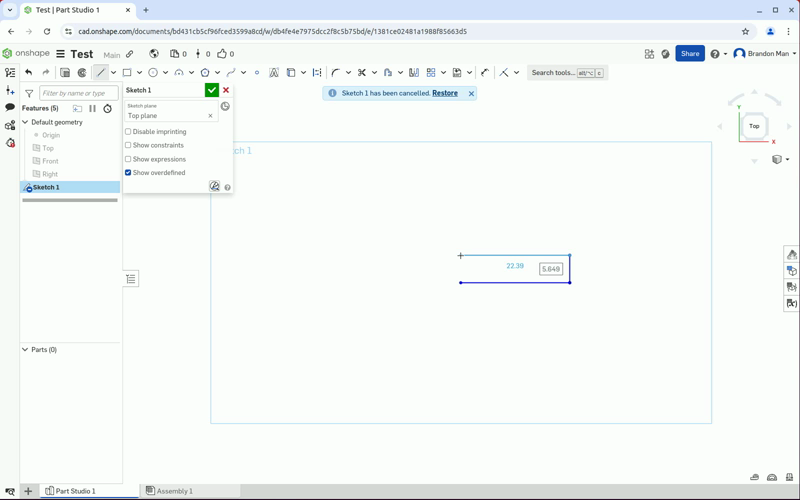
click(460, 255)
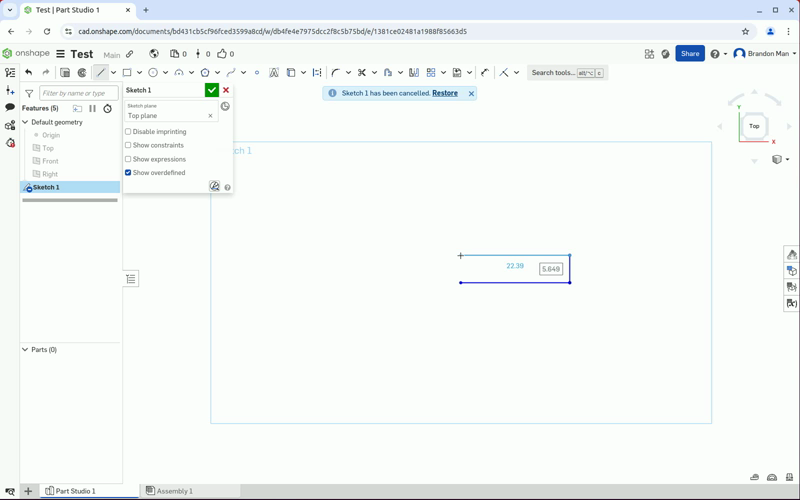
key_up(shift)
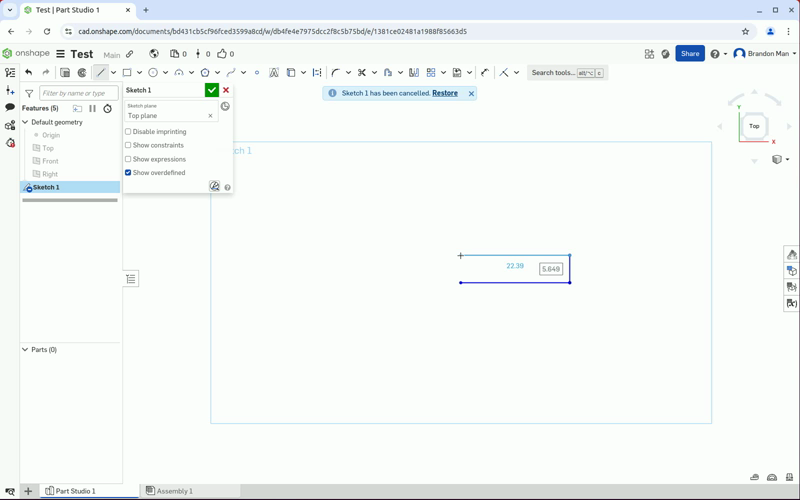
mouse_move(490, 255)
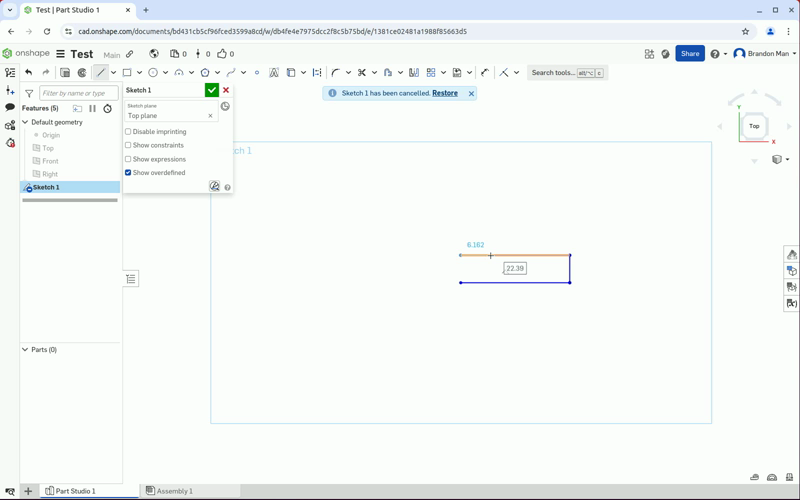
key_down(shift)
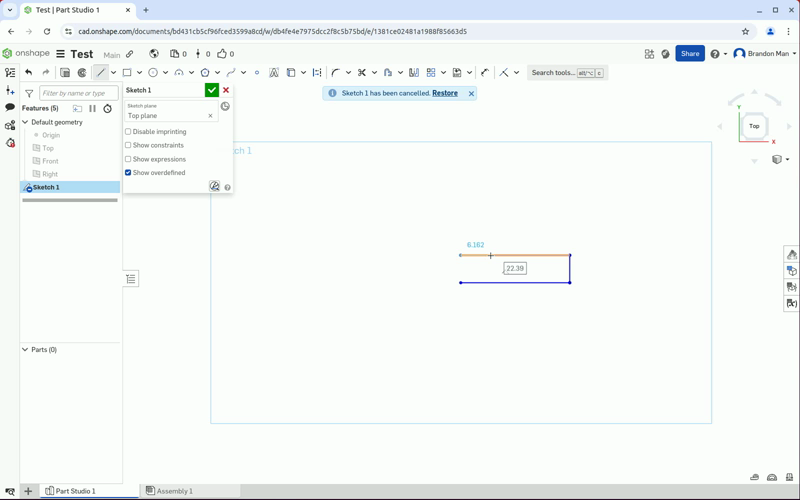
mouse_move(460, 282)
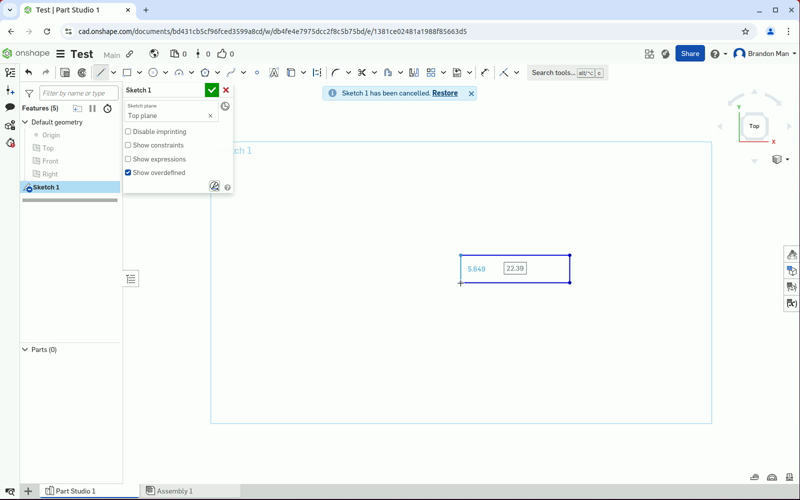
key_up(shift)
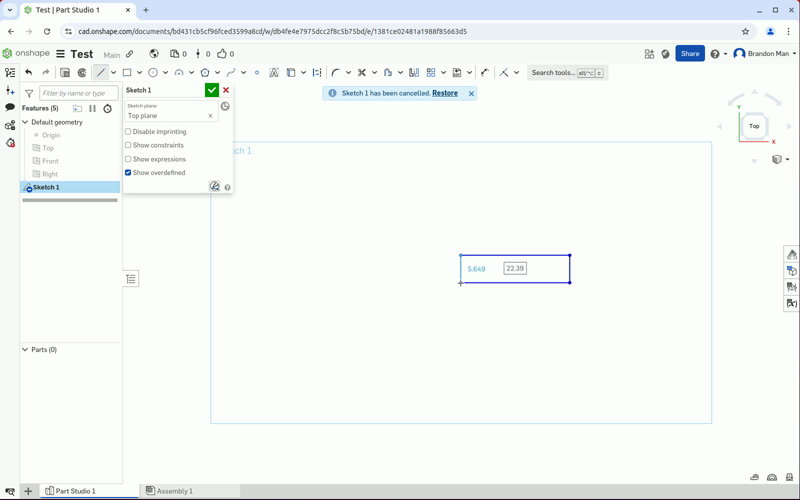
click(460, 282)
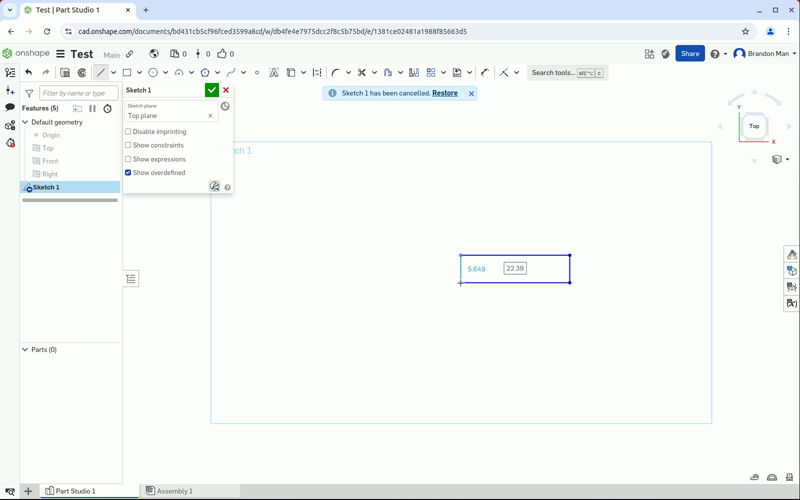
key(esc)
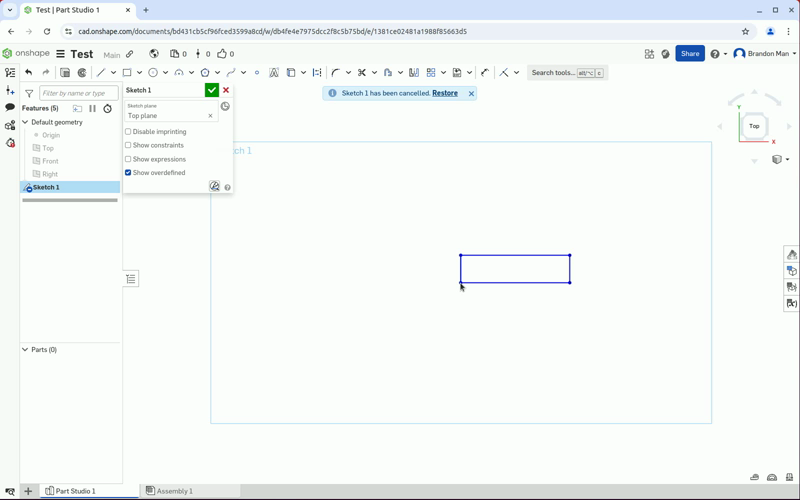
mouse_move(524, 280)
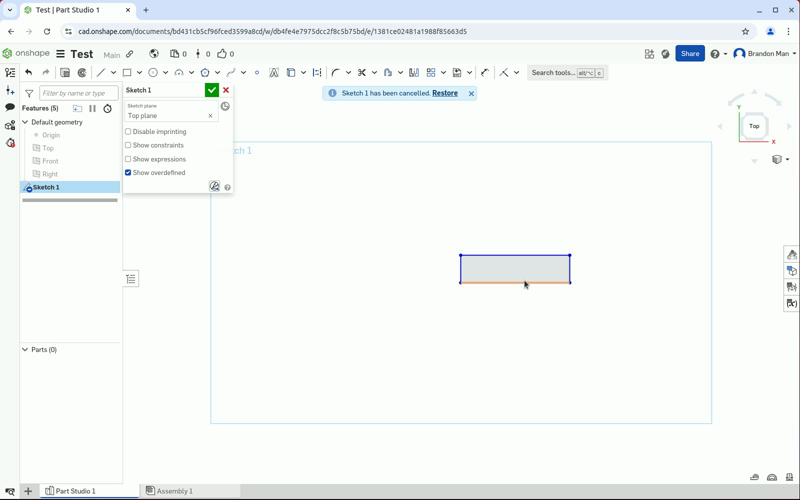
click(524, 280)
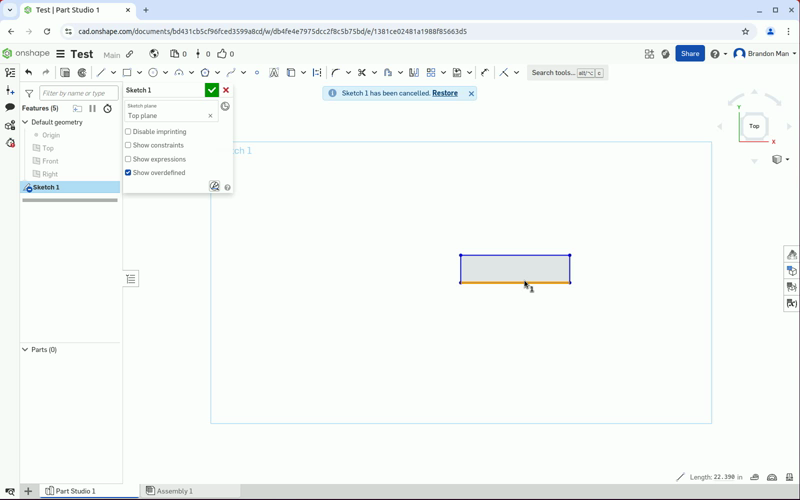
mouse_move(73, 352)
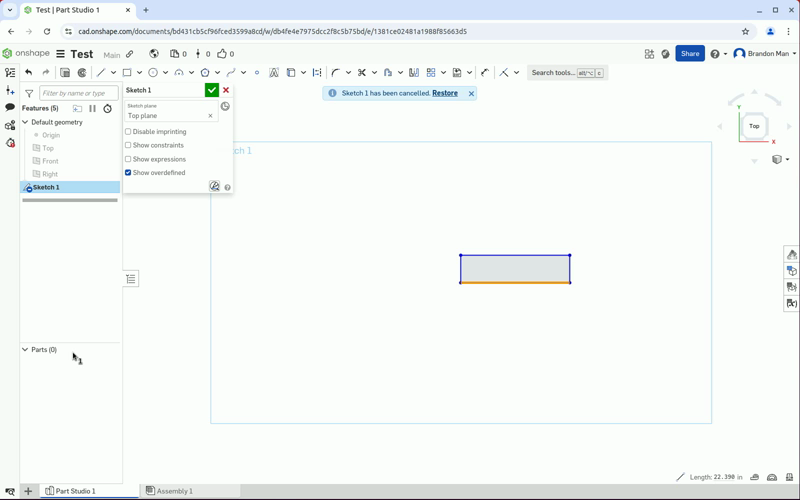
key(shift+y)
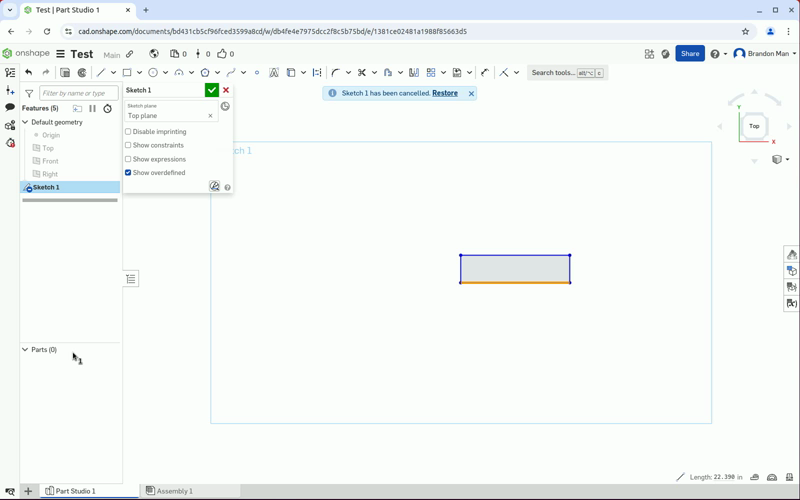
key(shift+e)
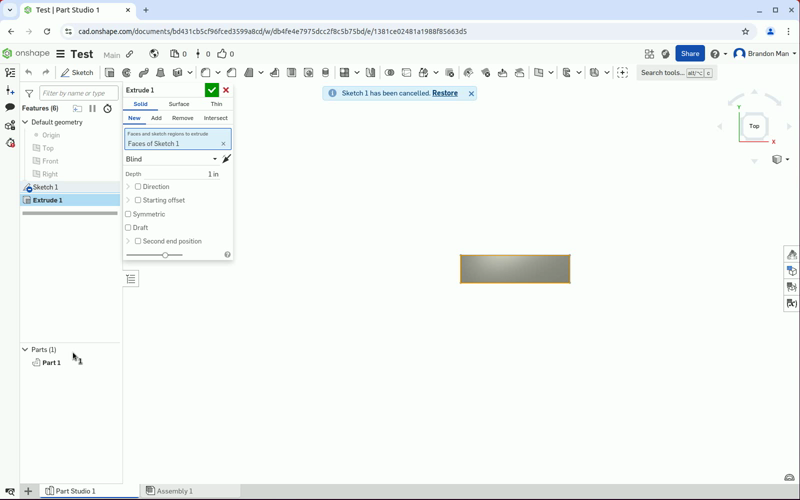
mouse_move(143, 106)
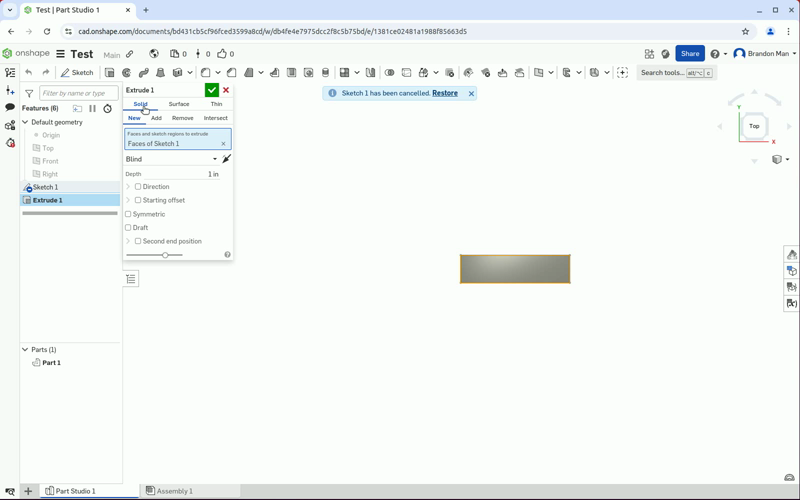
click(143, 106)
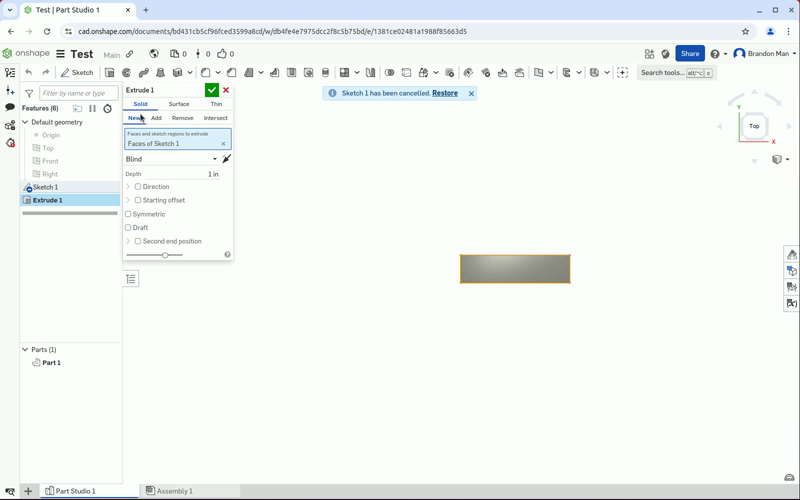
mouse_move(137, 120)
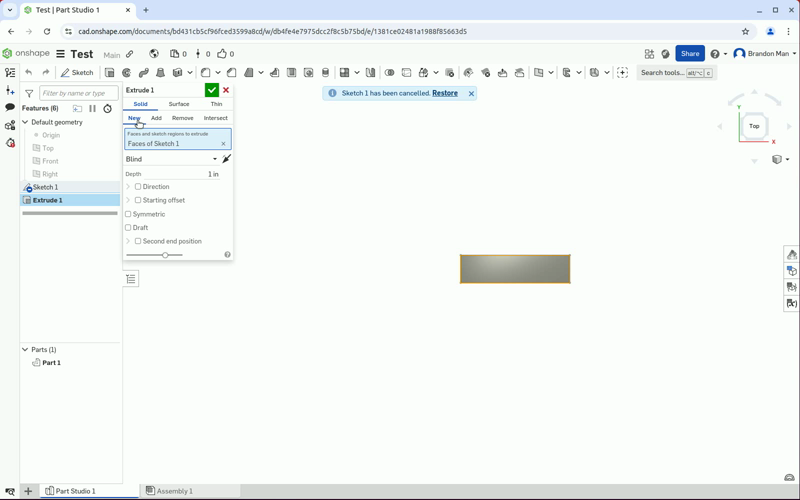
click(137, 120)
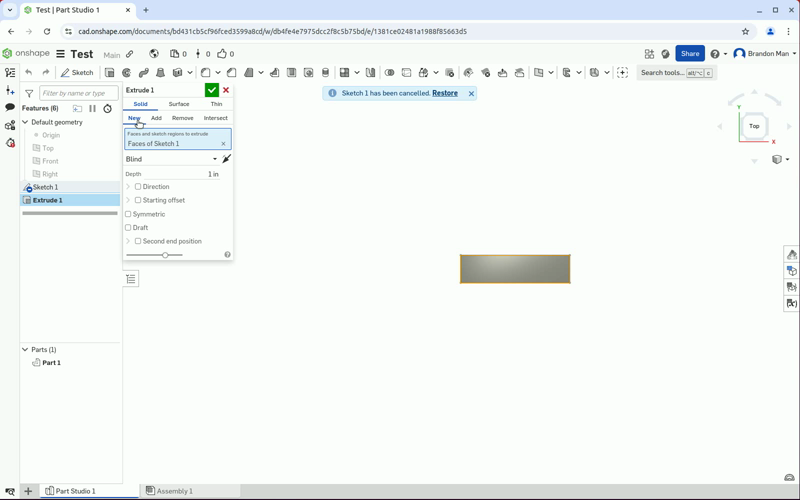
key(tab, 4)
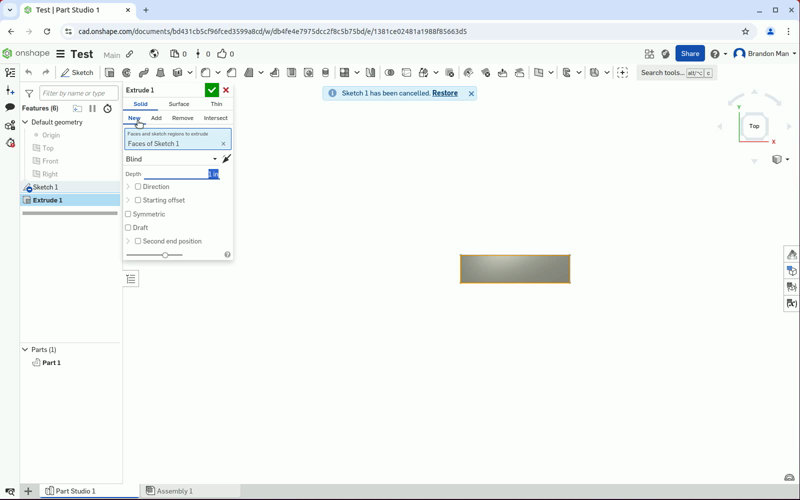
text(1.926)
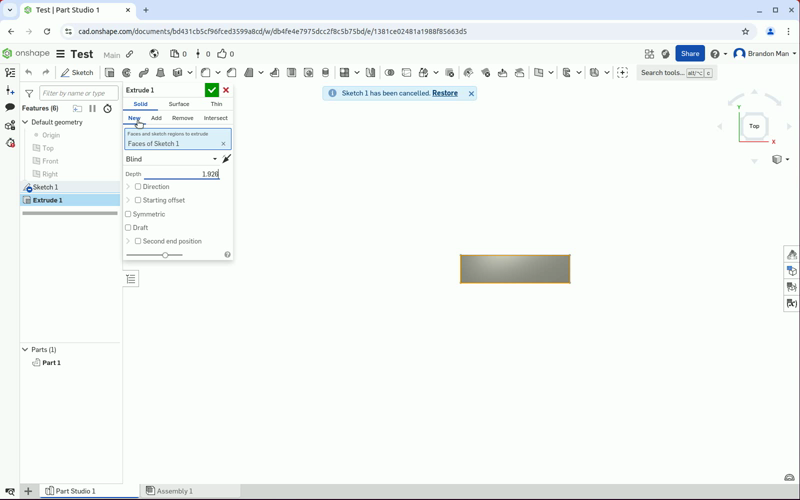
key(enter)
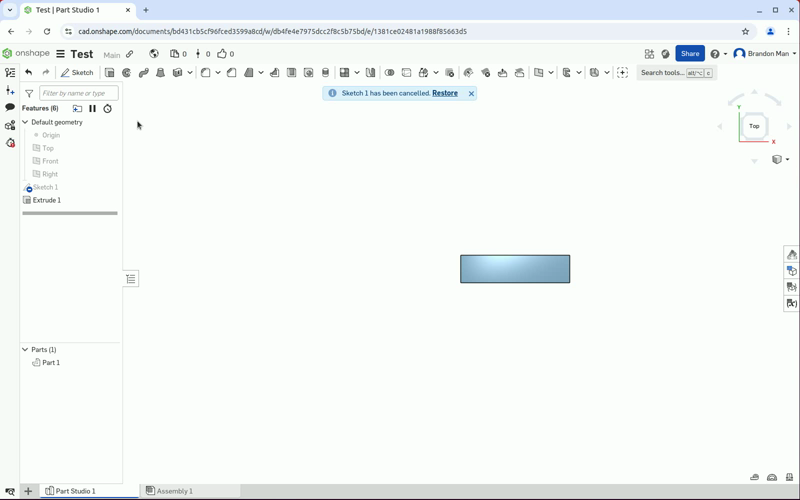
key(shift+h)
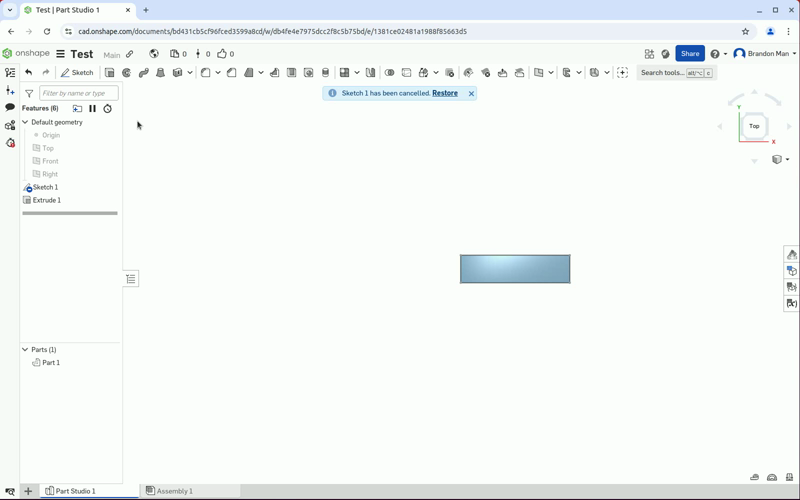
key(shift+h)
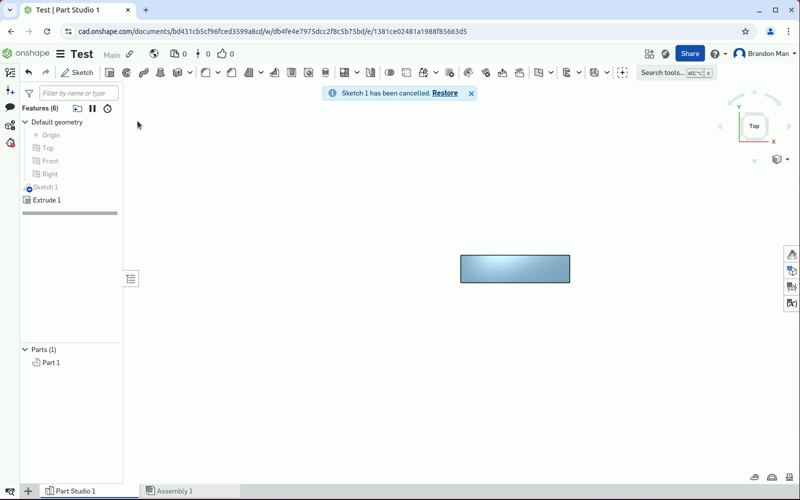
mouse_move(73, 189)
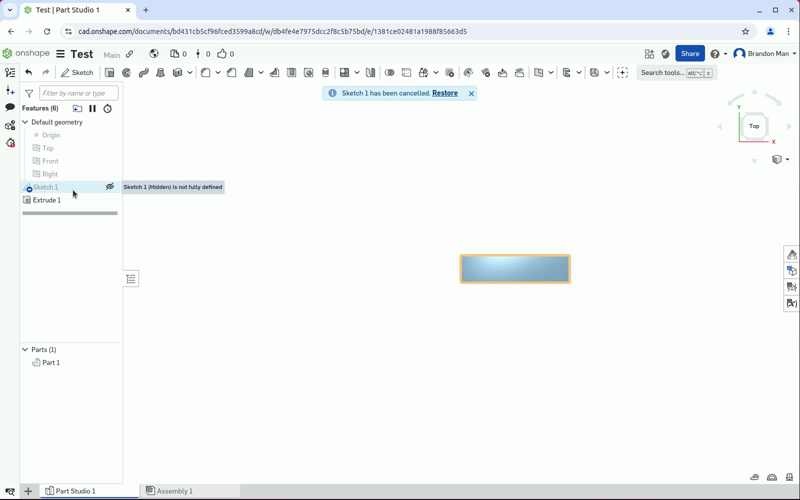
click(73, 189)
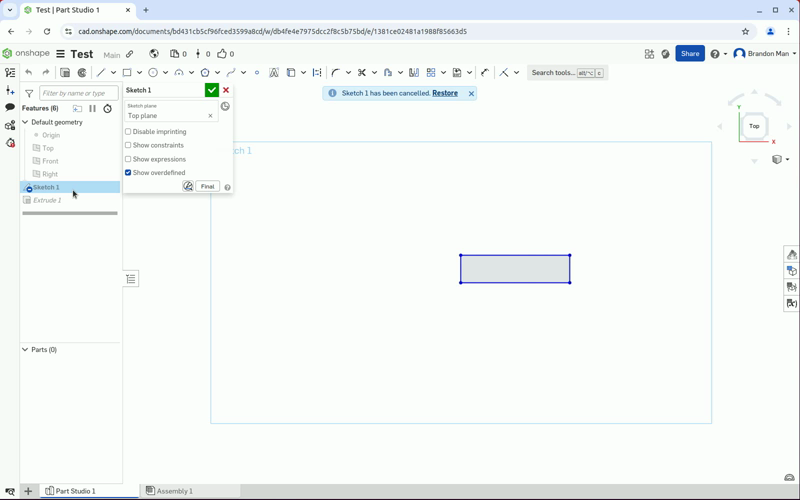
mouse_move(229, 92)
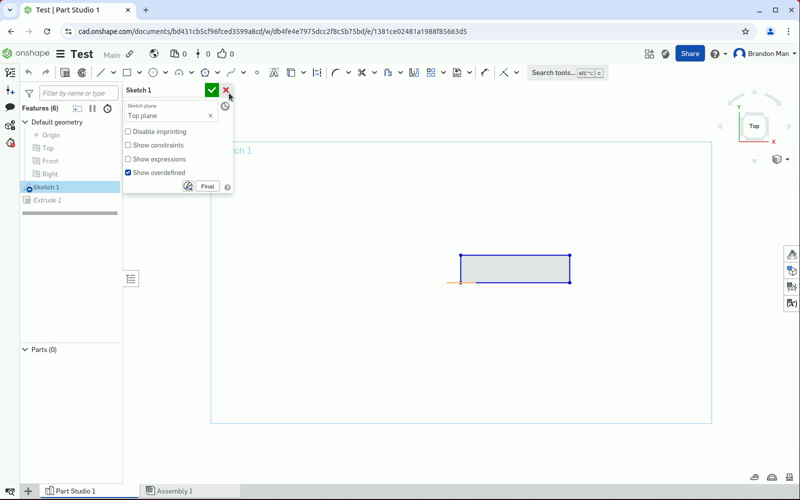
click(229, 92)
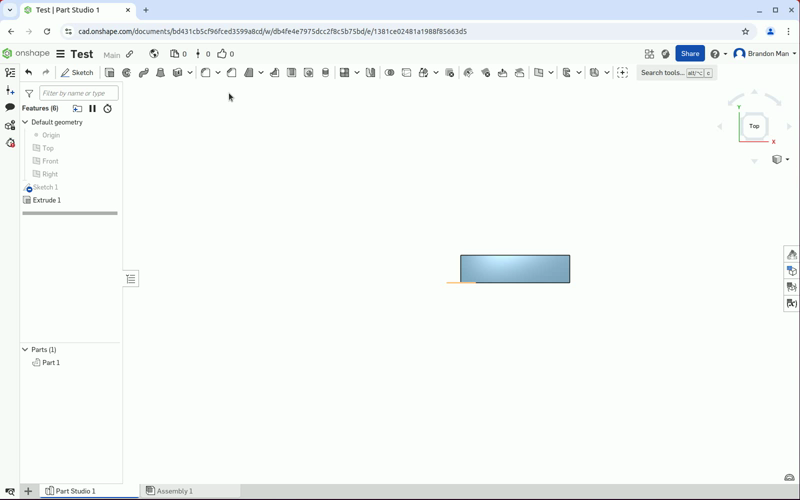
mouse_move(541, 75)
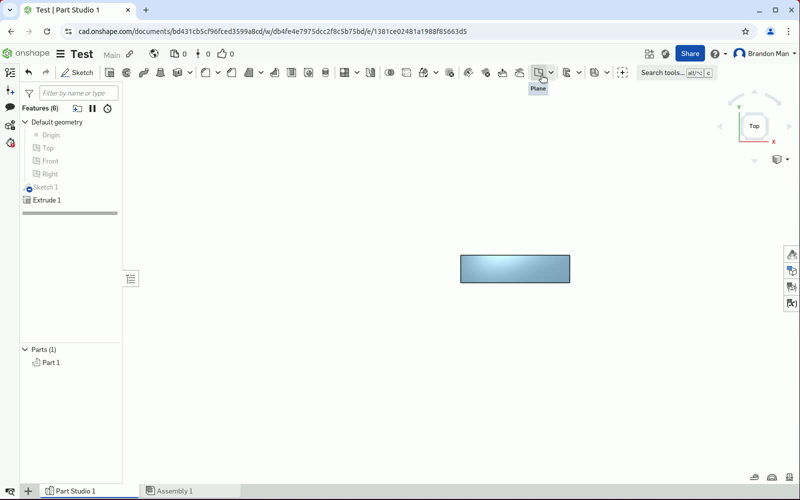
click(541, 75)
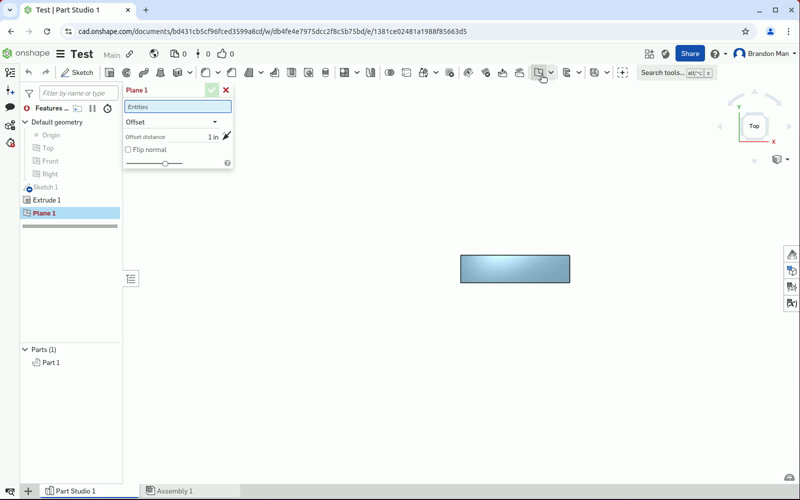
mouse_move(73, 150)
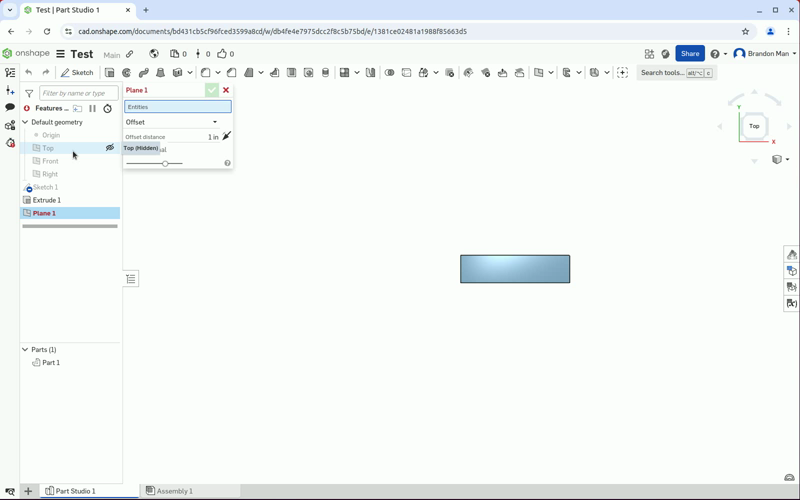
click(73, 150)
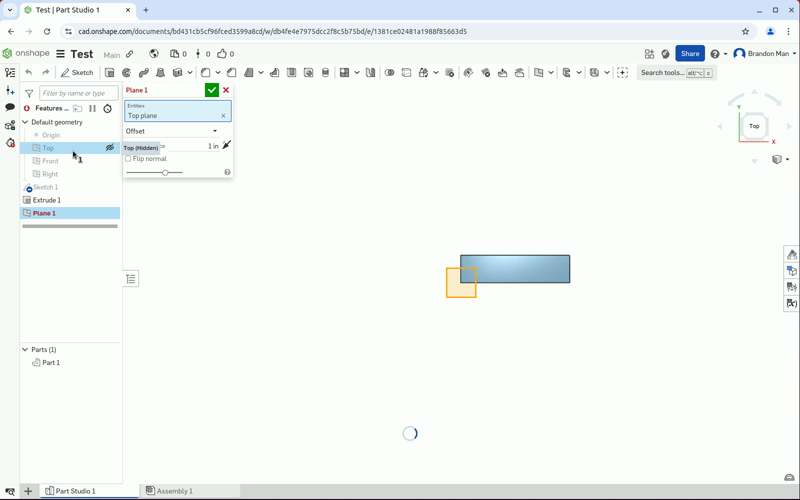
key(tab, 2)
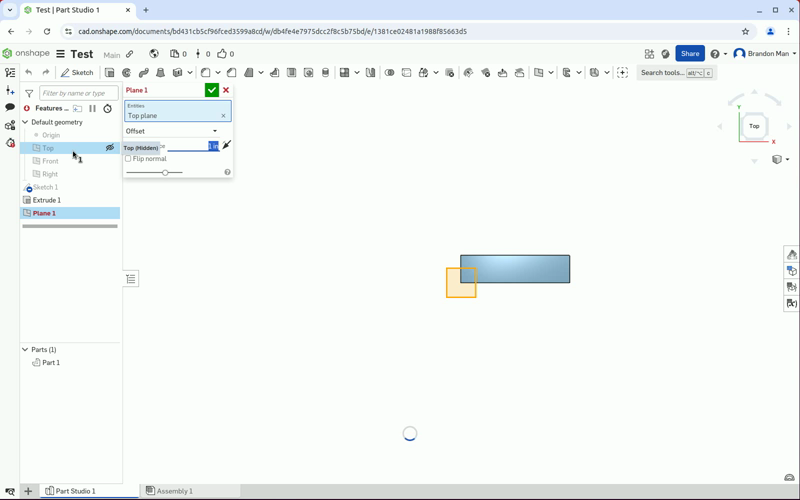
text(1.91)
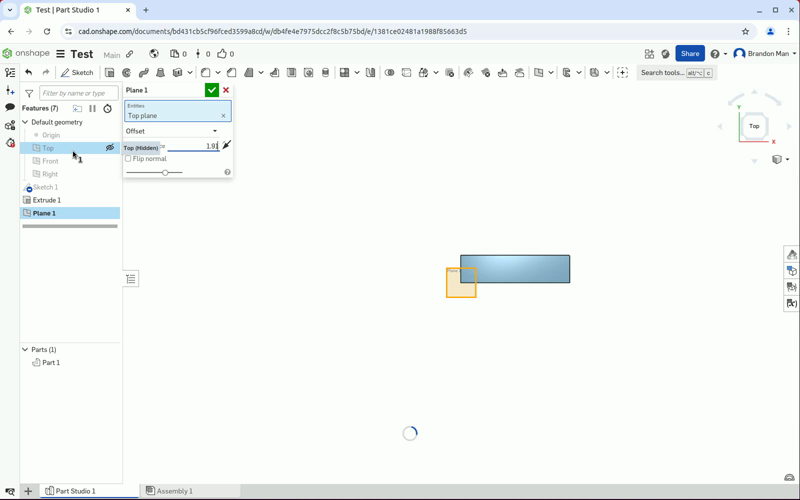
key(enter, 2)
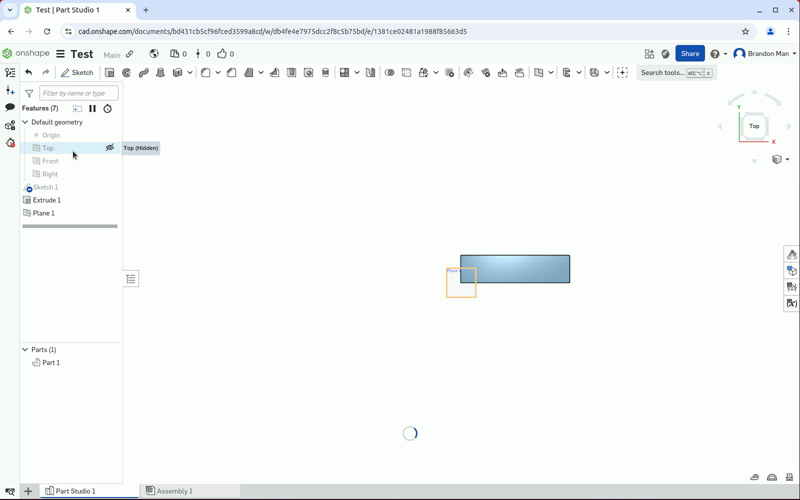
key(shift+s)
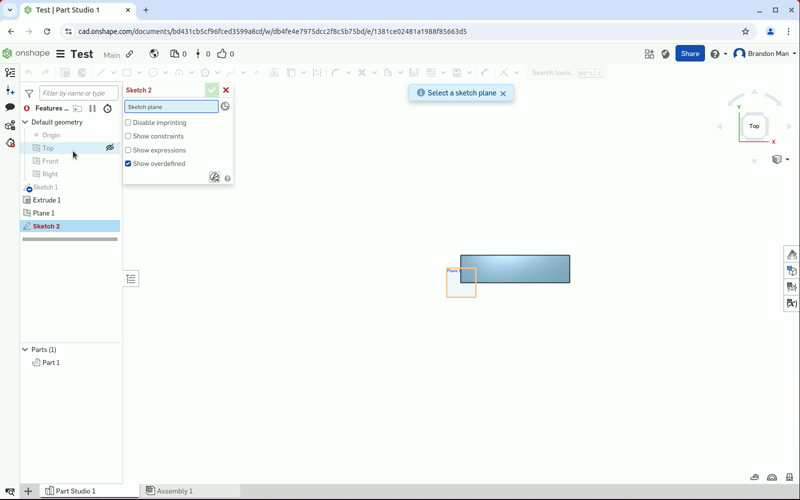
mouse_move(73, 215)
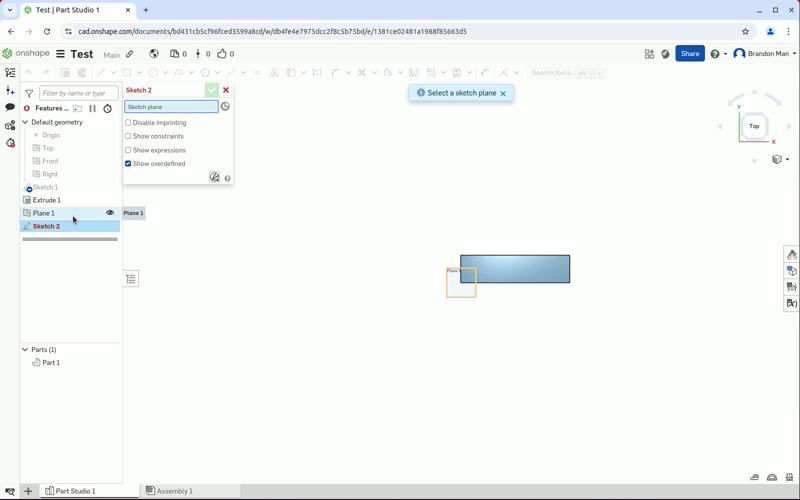
click(73, 215)
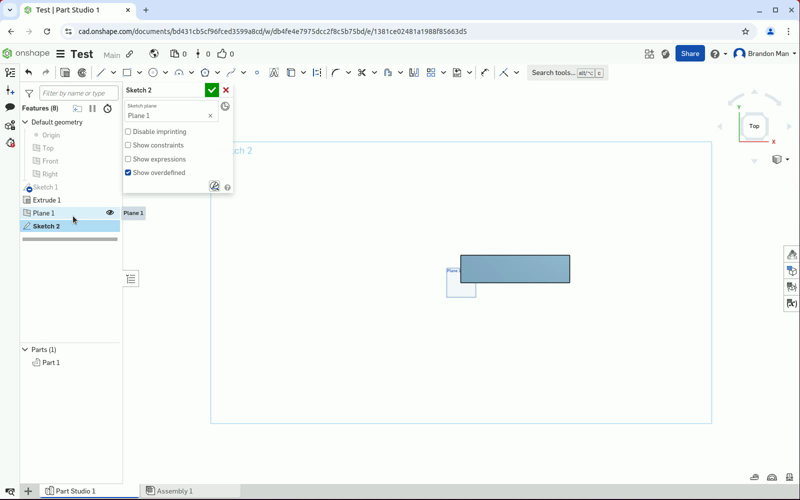
mouse_move(73, 352)
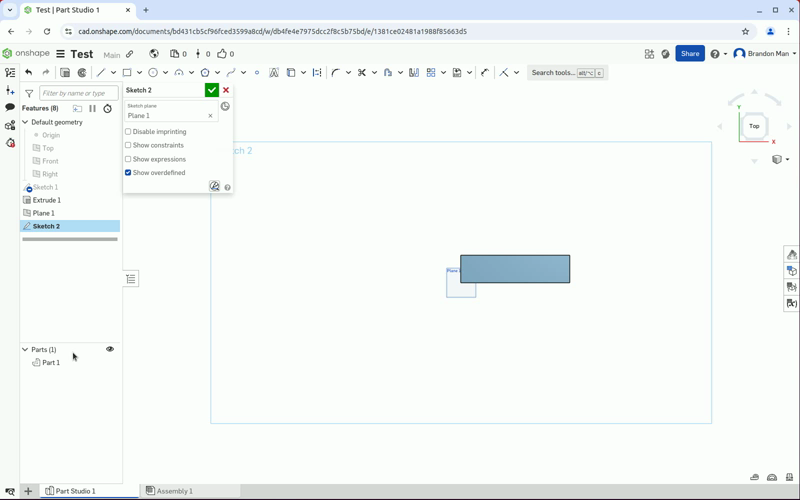
key(y)
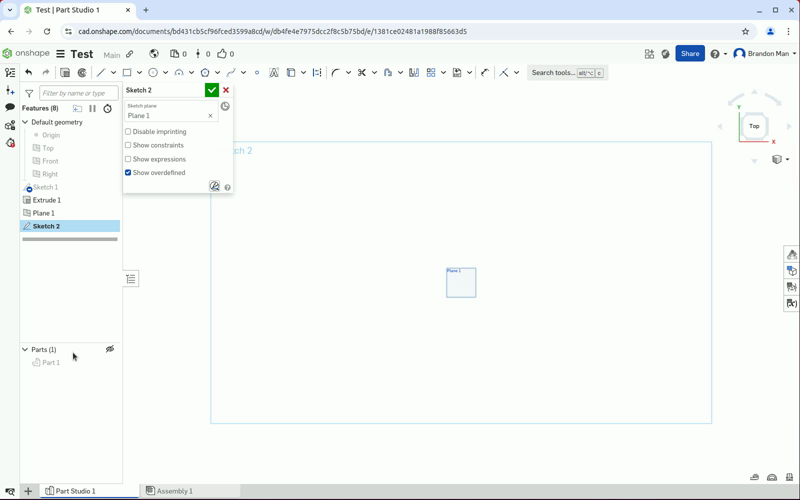
key(l)
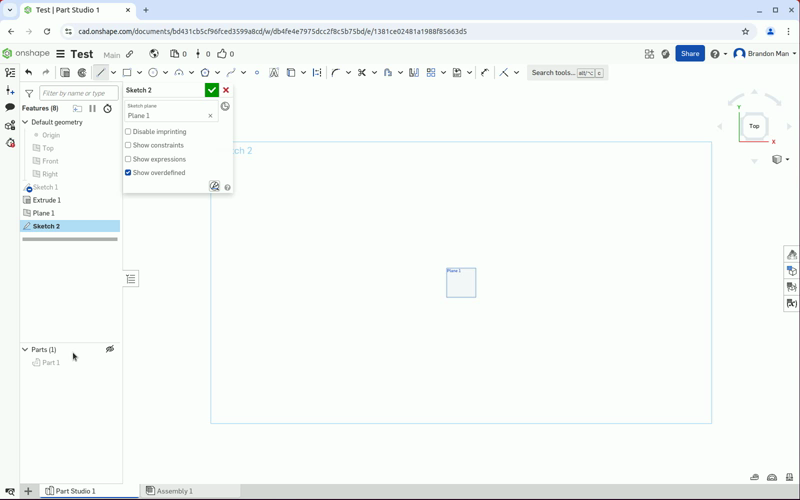
key_down(shift)
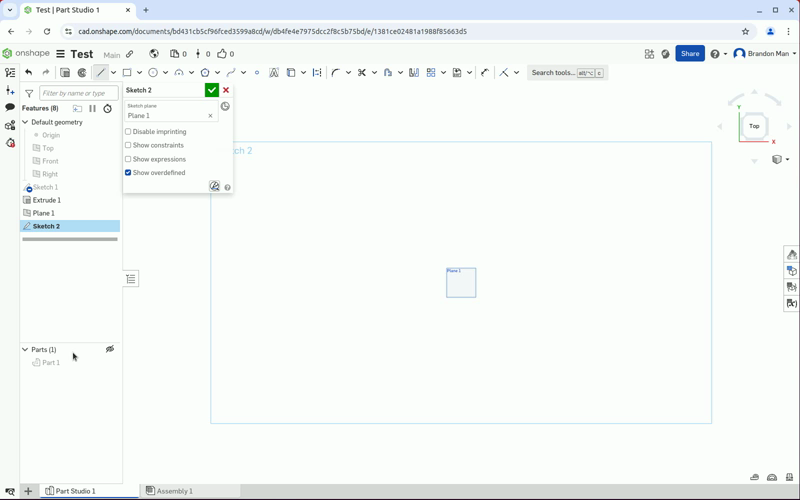
mouse_move(460, 282)
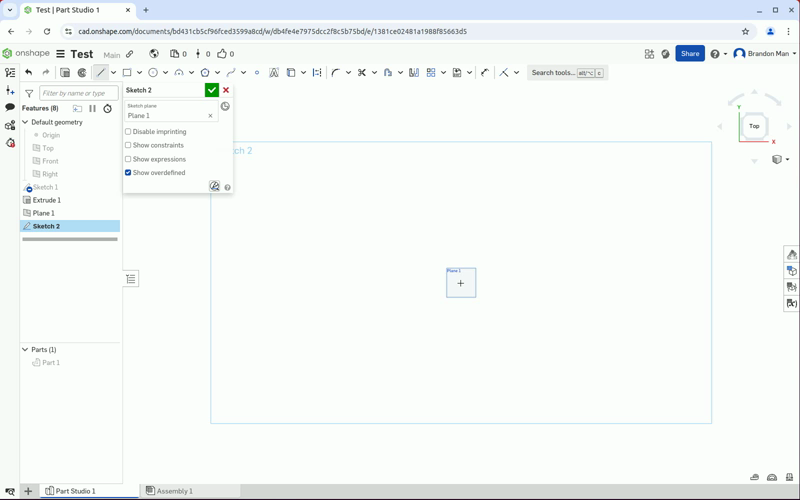
click(460, 282)
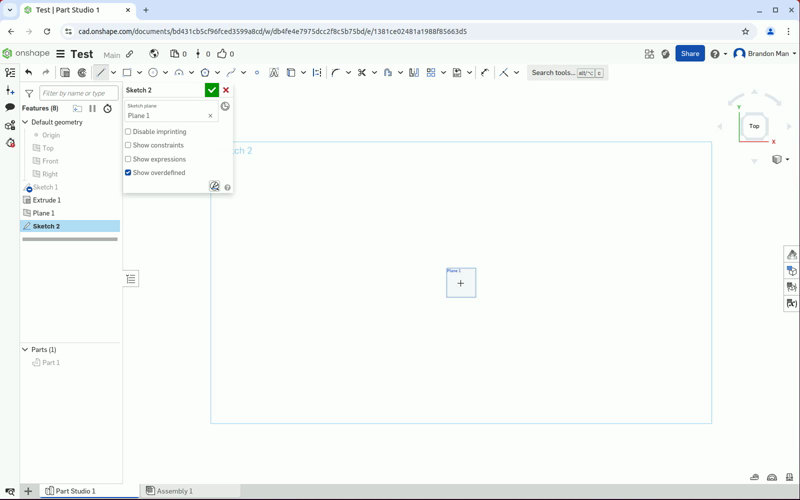
key_up(shift)
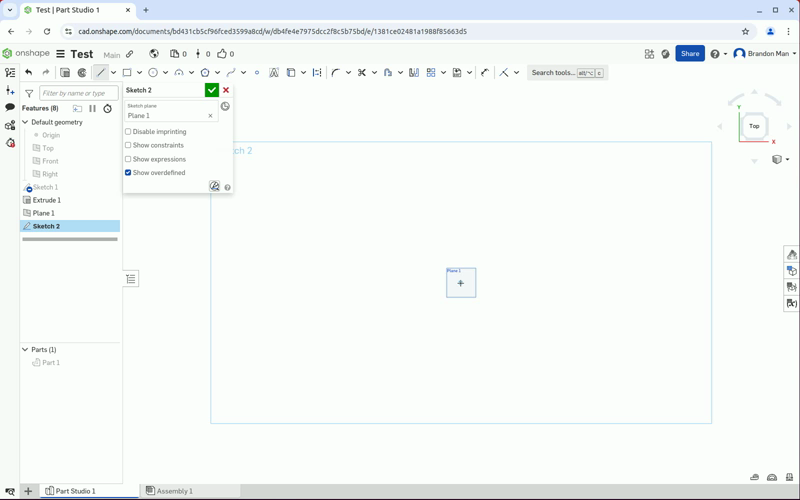
key_down(shift)
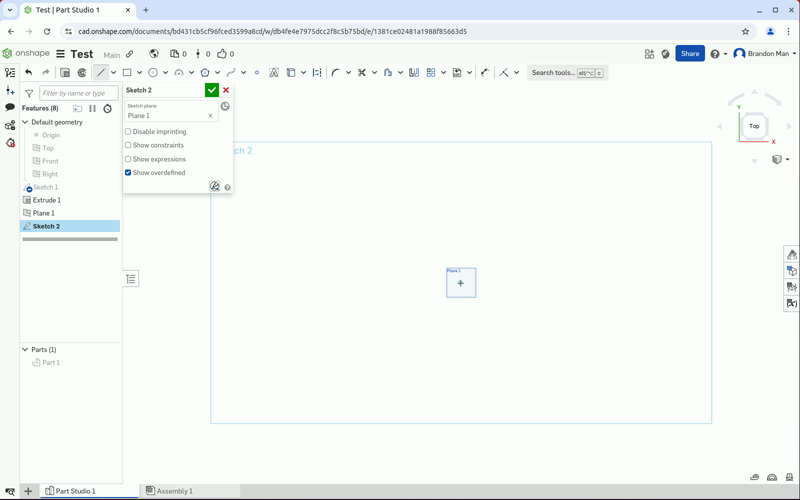
mouse_move(569, 282)
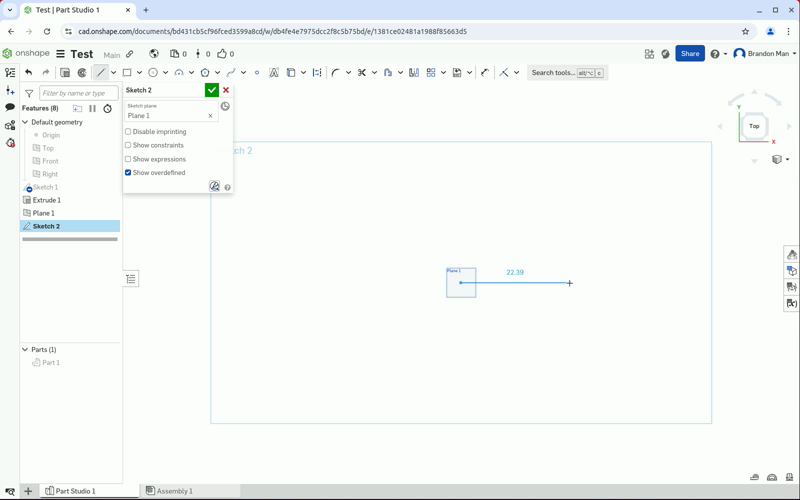
click(569, 282)
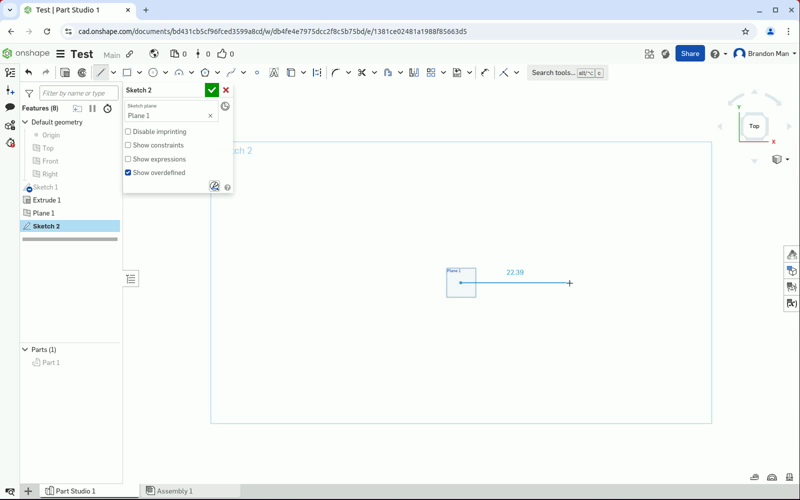
key_up(shift)
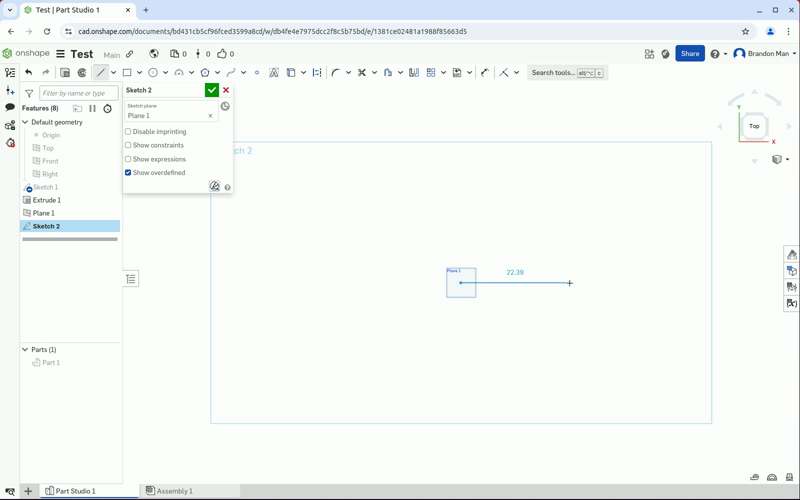
key_down(shift)
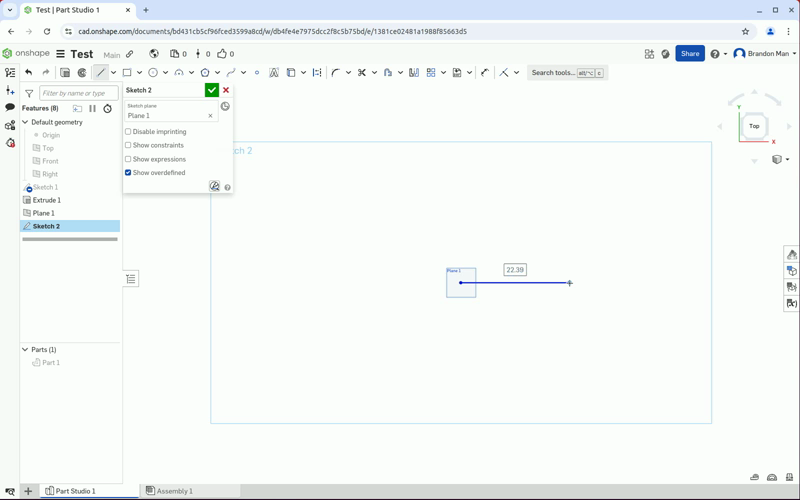
mouse_move(589, 282)
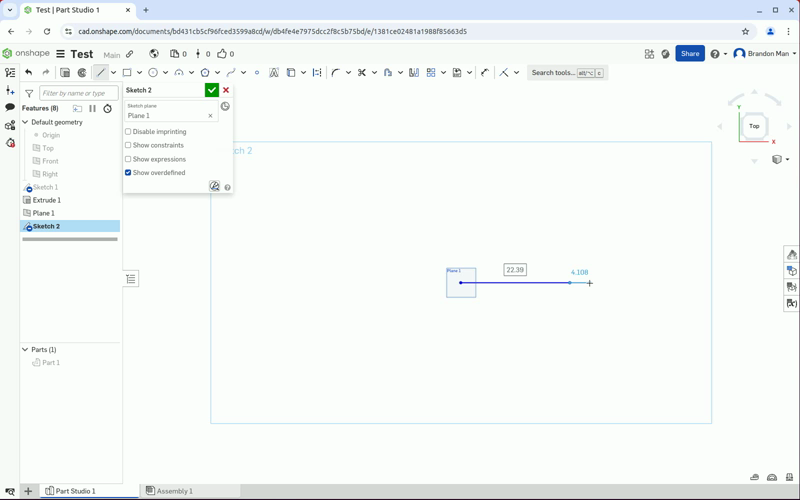
mouse_move(569, 273)
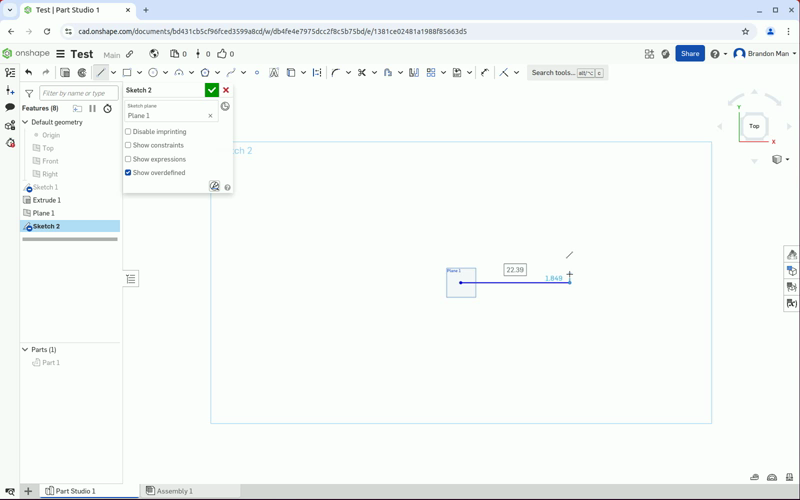
click(569, 273)
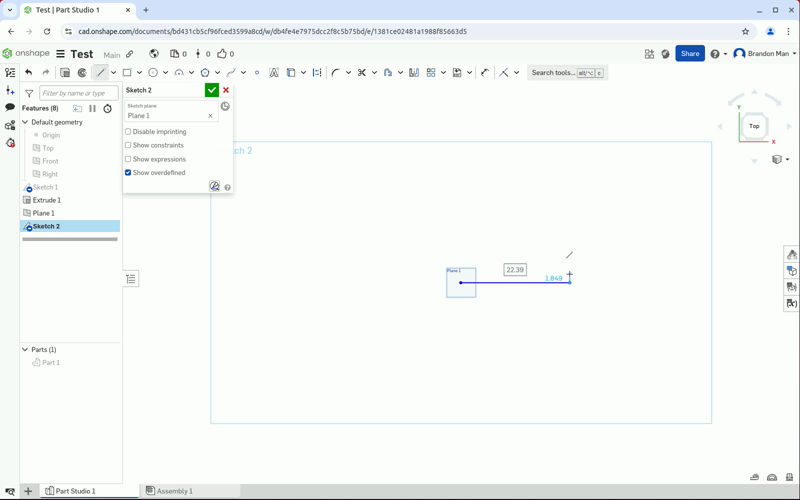
key_up(shift)
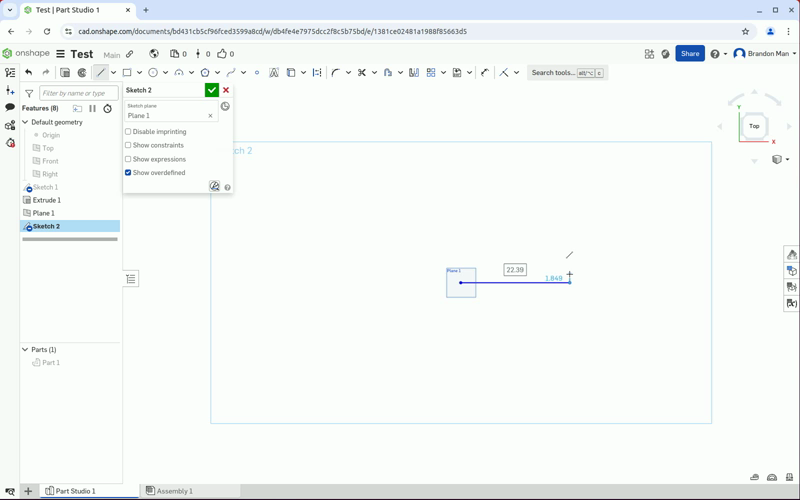
key_down(shift)
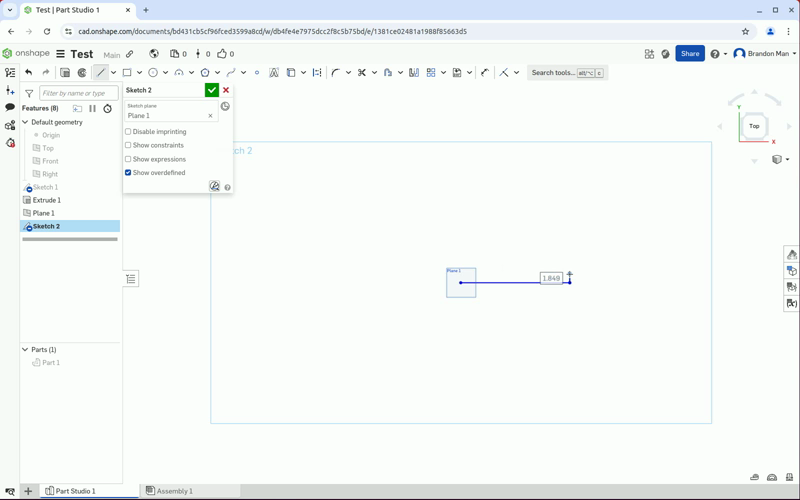
mouse_move(460, 273)
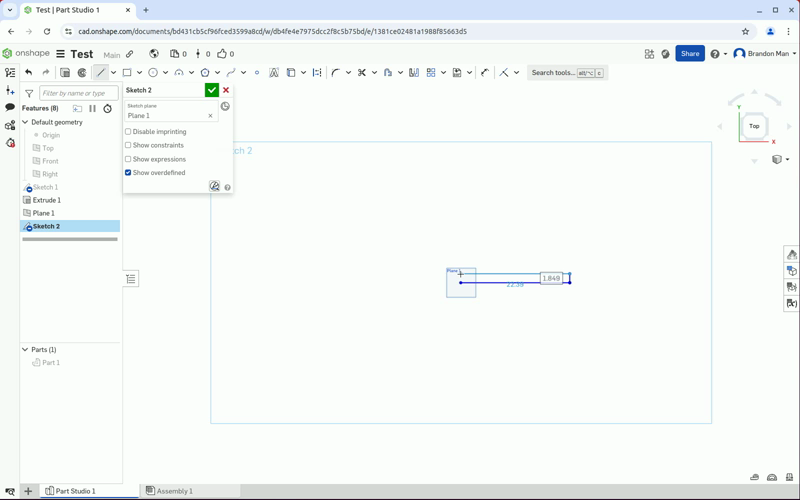
click(460, 273)
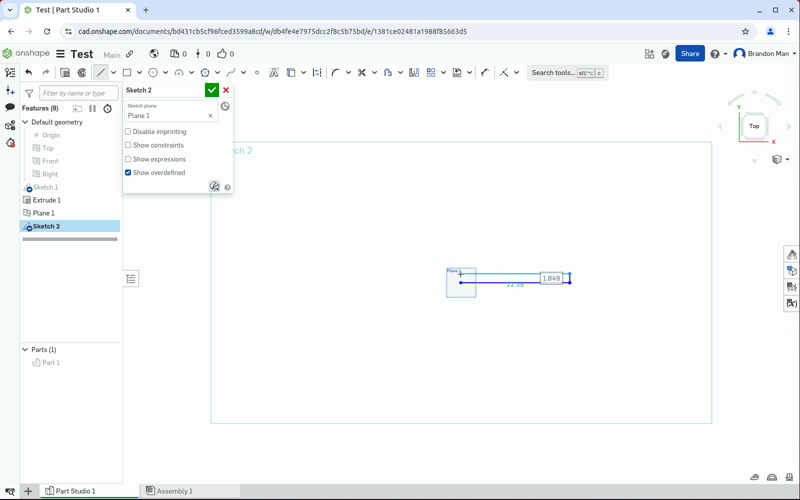
key_up(shift)
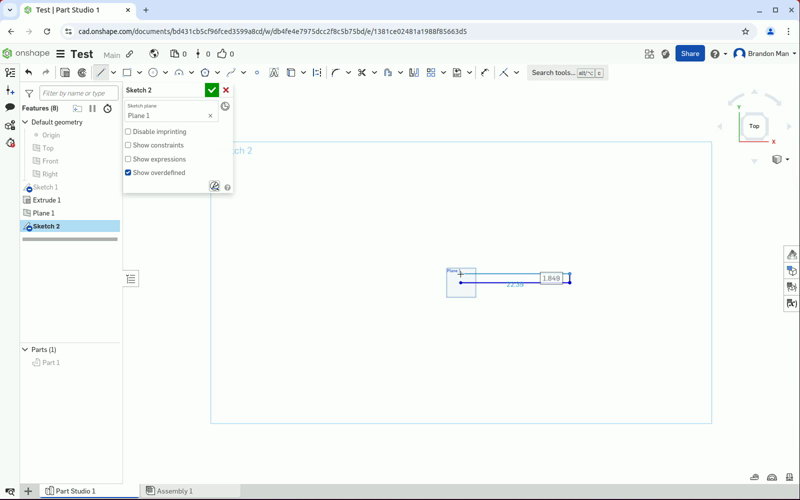
mouse_move(490, 273)
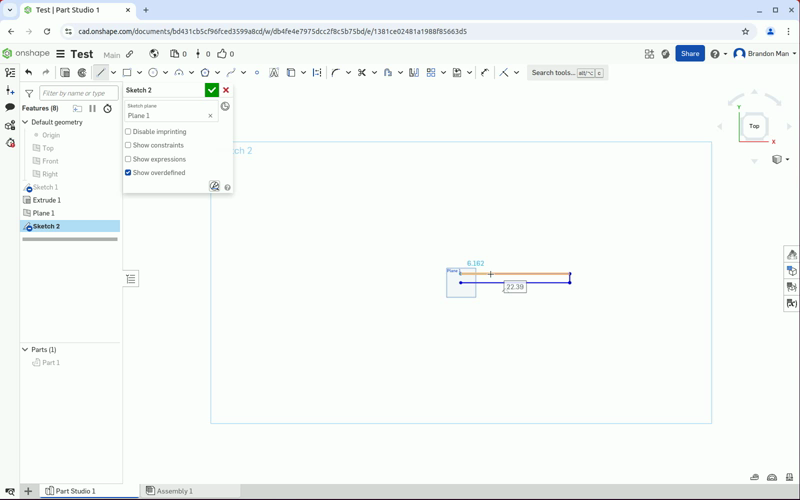
key_down(shift)
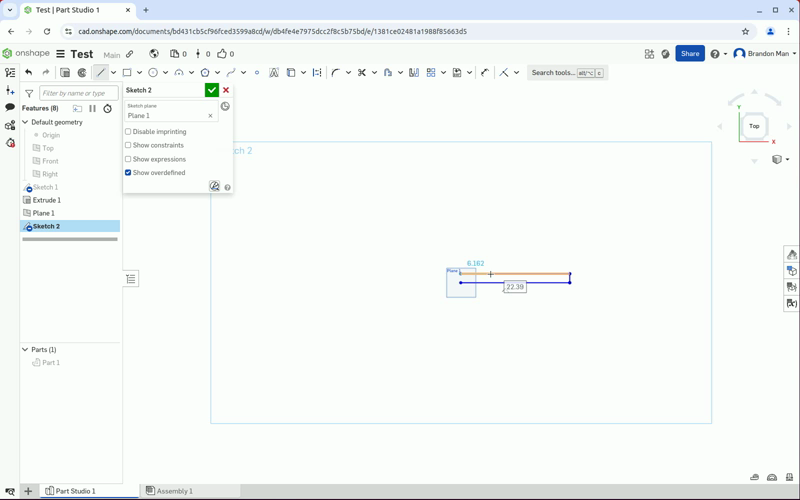
mouse_move(460, 282)
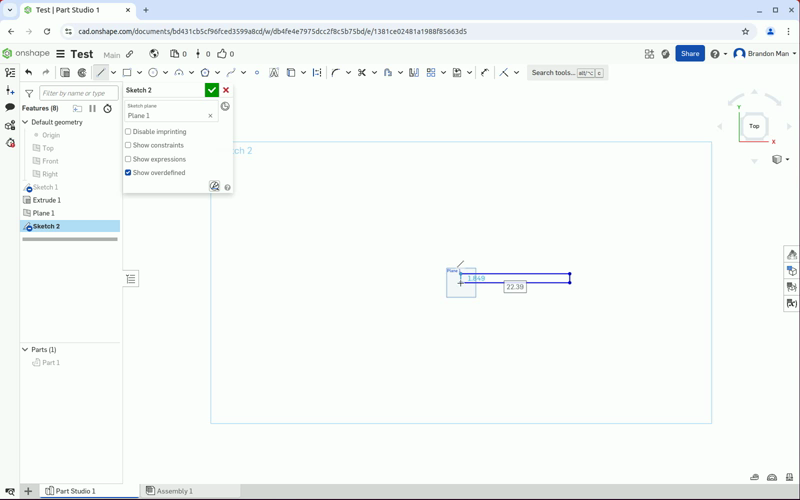
key_up(shift)
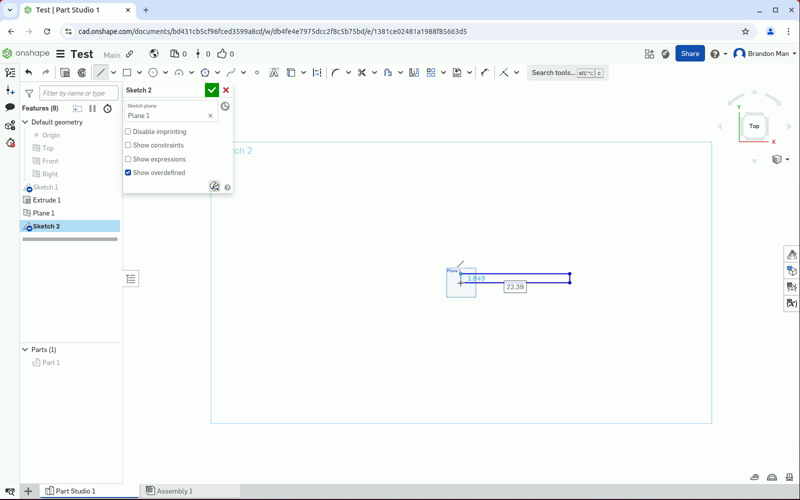
click(460, 282)
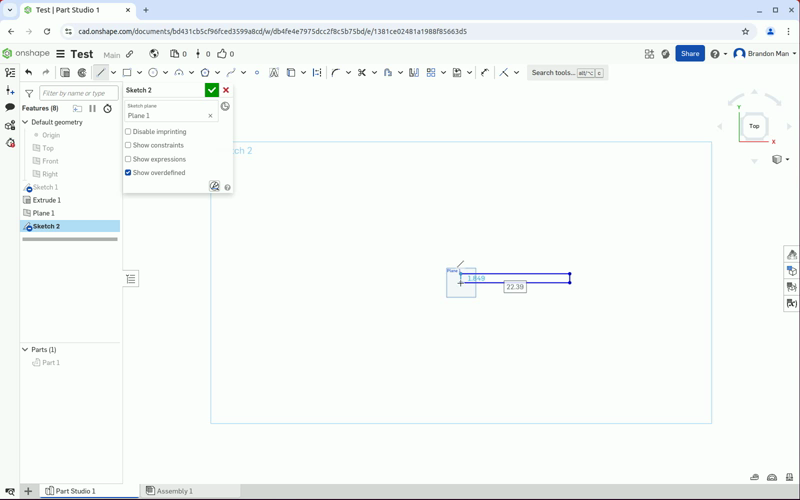
key(esc)
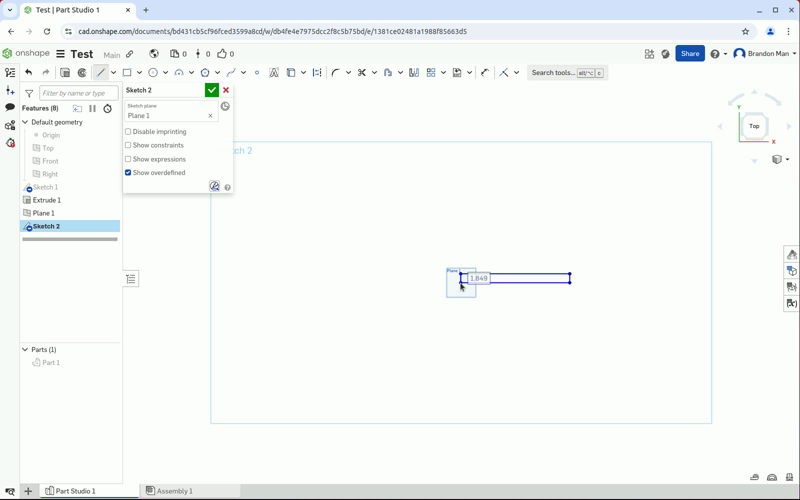
mouse_move(519, 276)
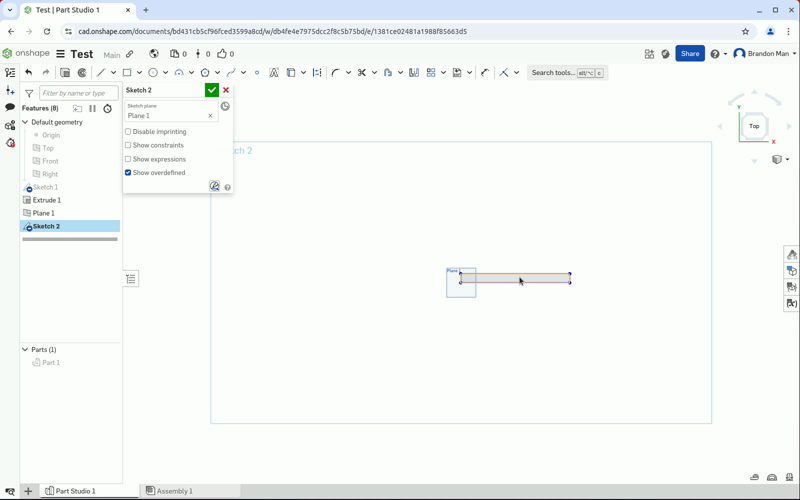
scroll(6)
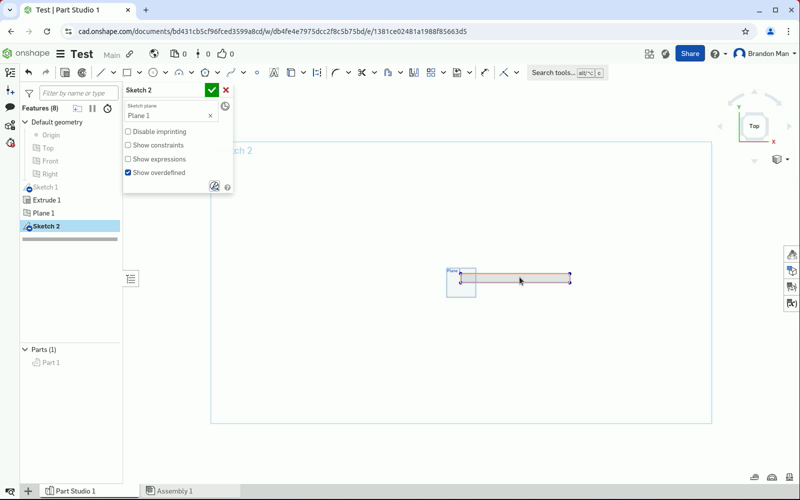
scroll(6)
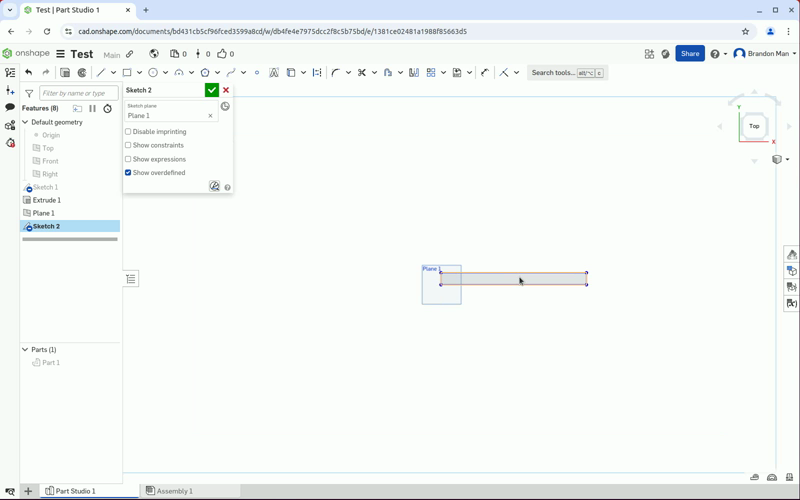
scroll(6)
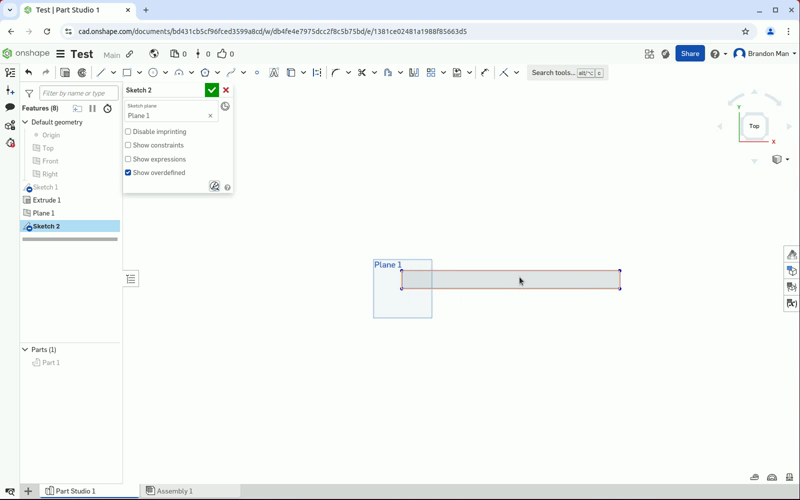
scroll(6)
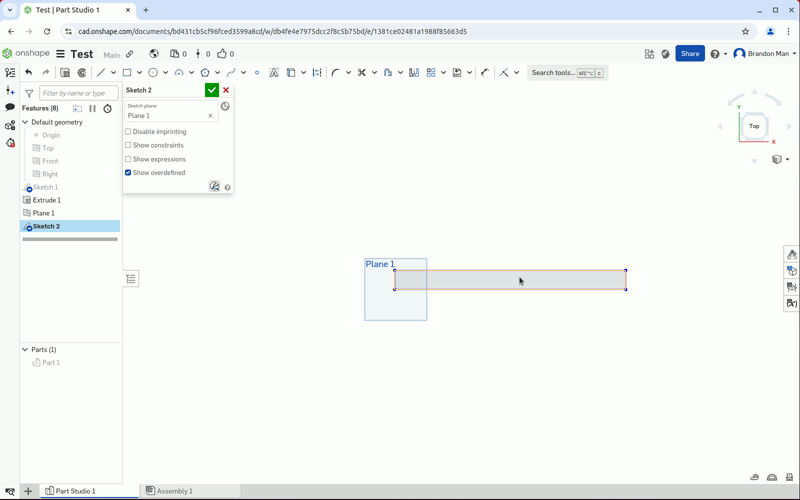
scroll(6)
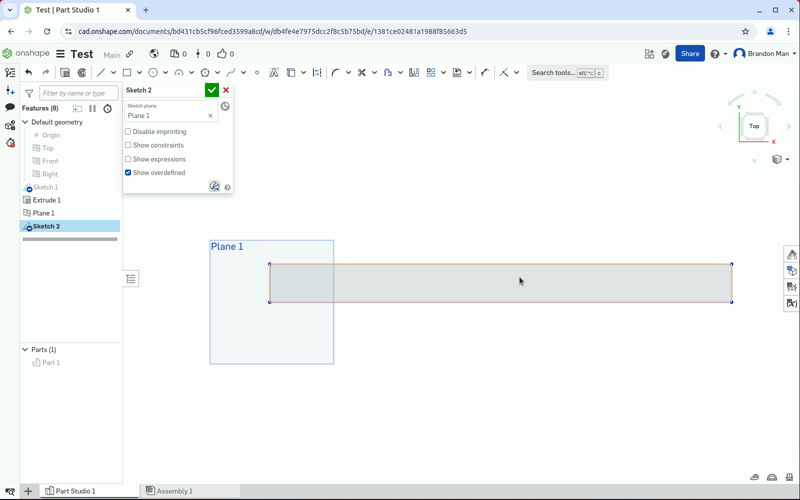
scroll(6)
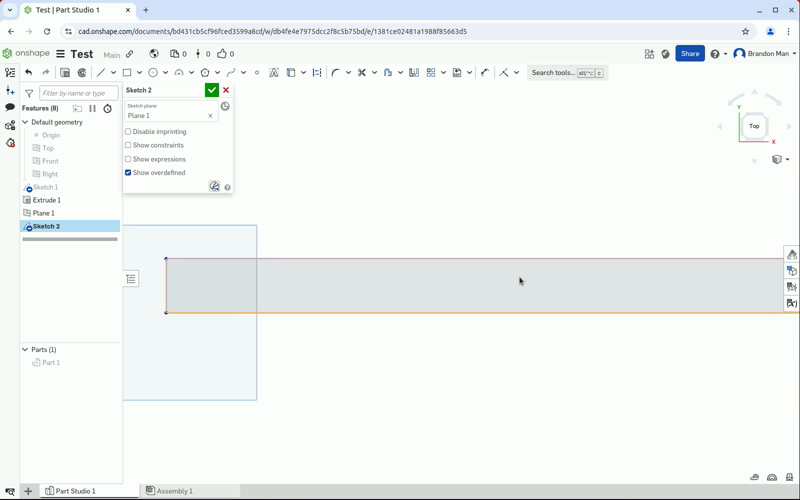
scroll(6)
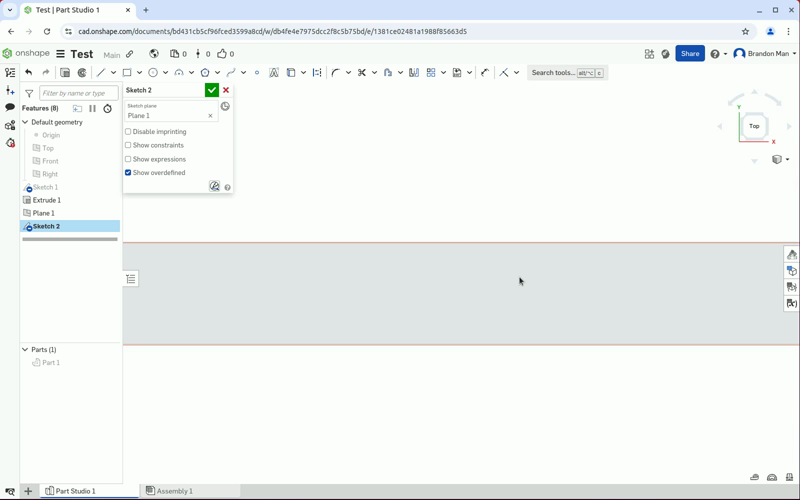
click(519, 276)
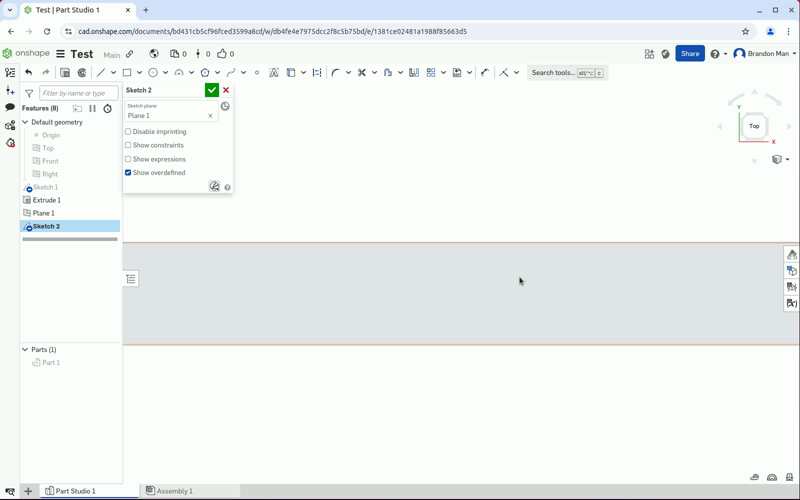
scroll(-6)
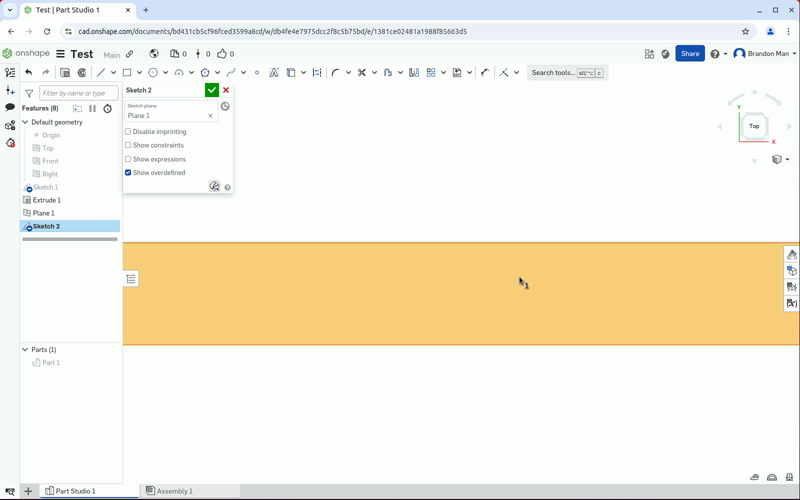
scroll(-6)
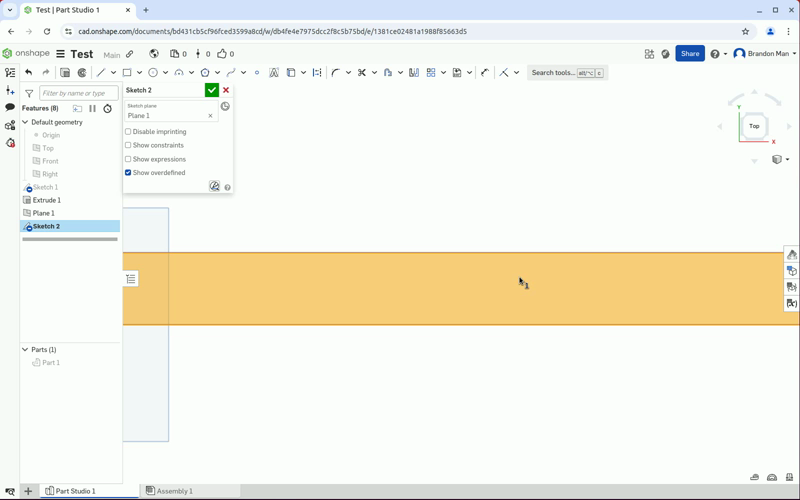
scroll(-6)
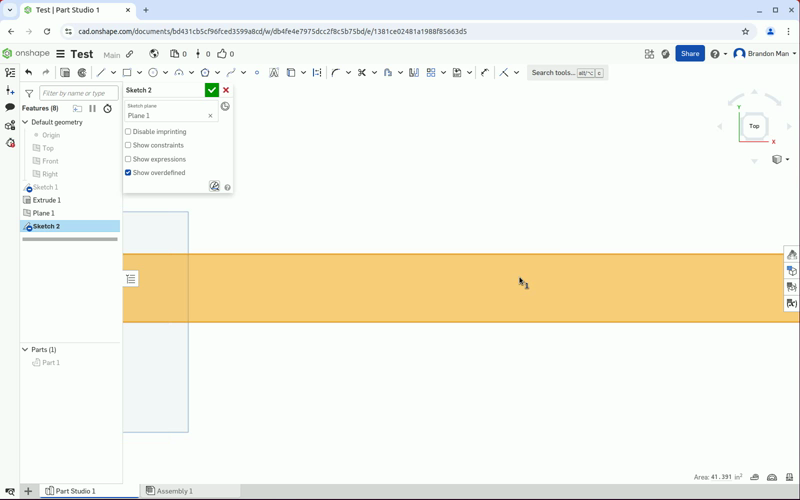
scroll(-6)
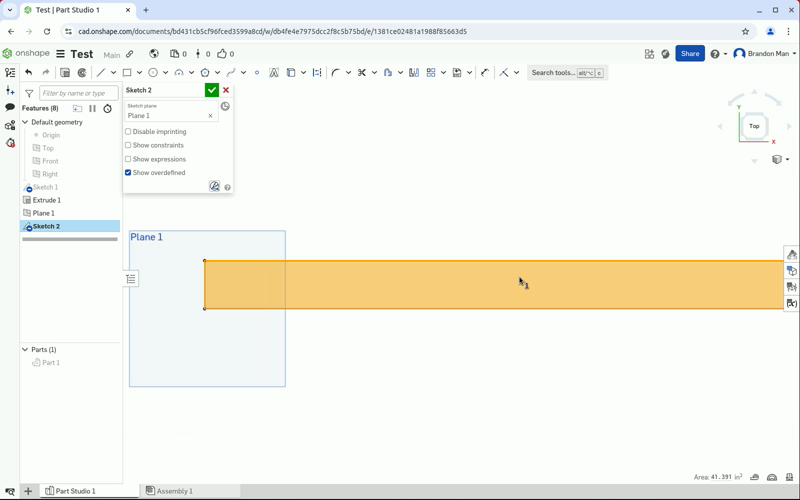
scroll(-6)
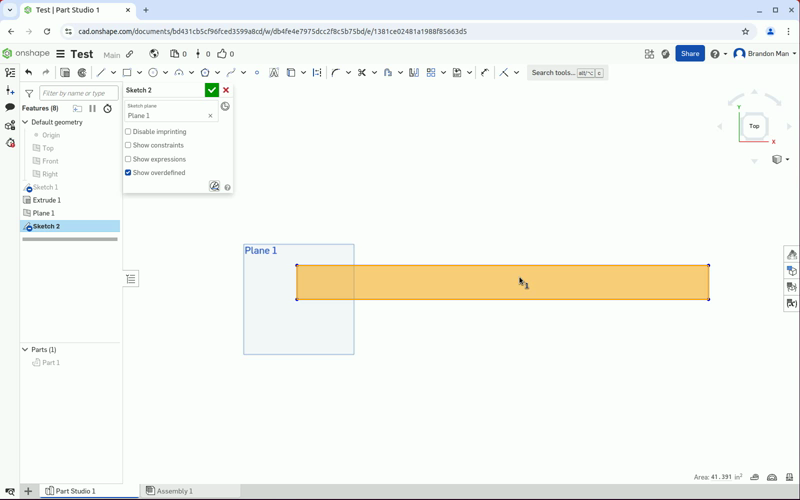
scroll(-6)
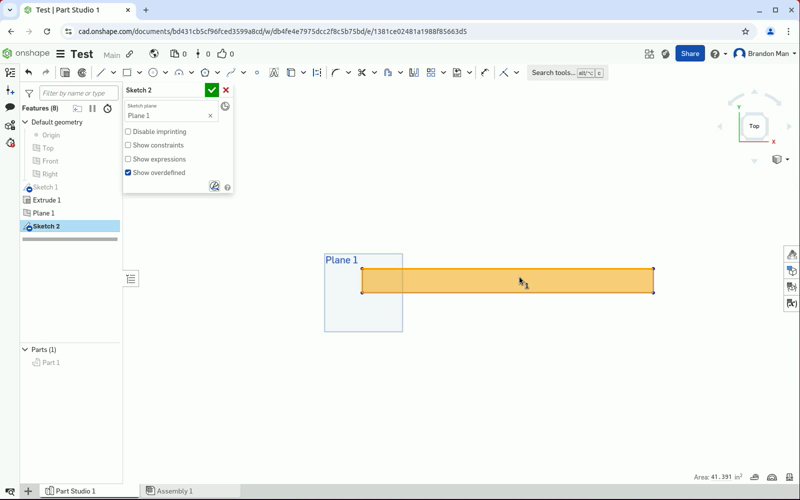
scroll(-6)
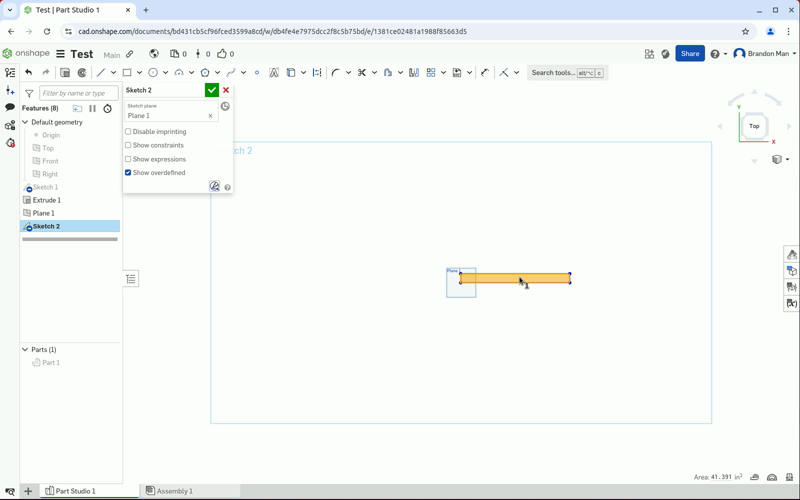
mouse_move(73, 352)
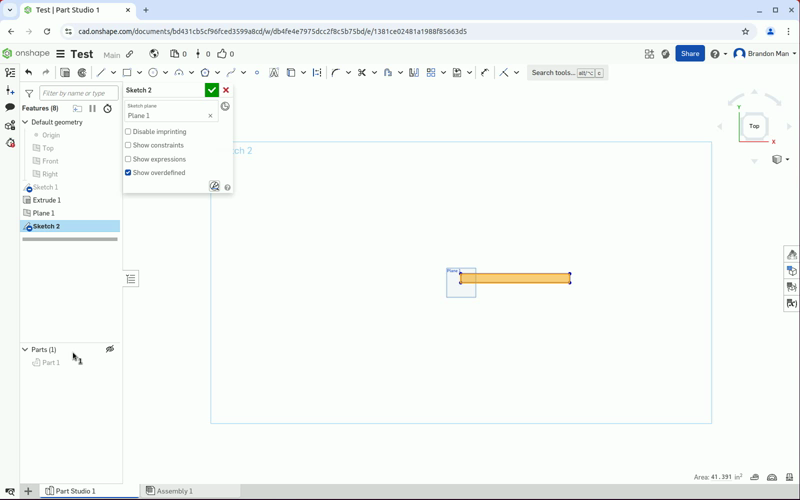
key(shift+y)
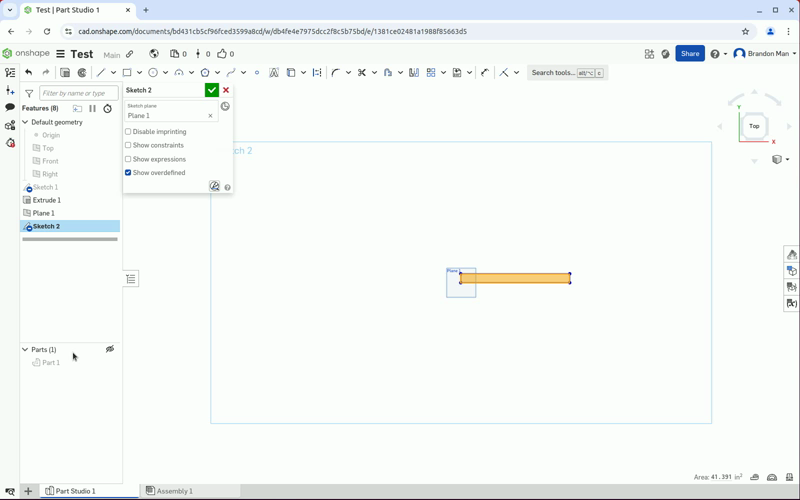
key(shift+e)
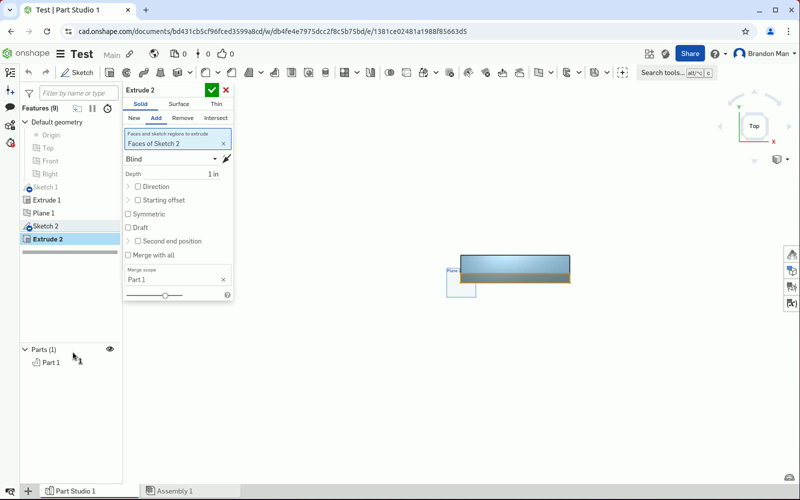
mouse_move(143, 106)
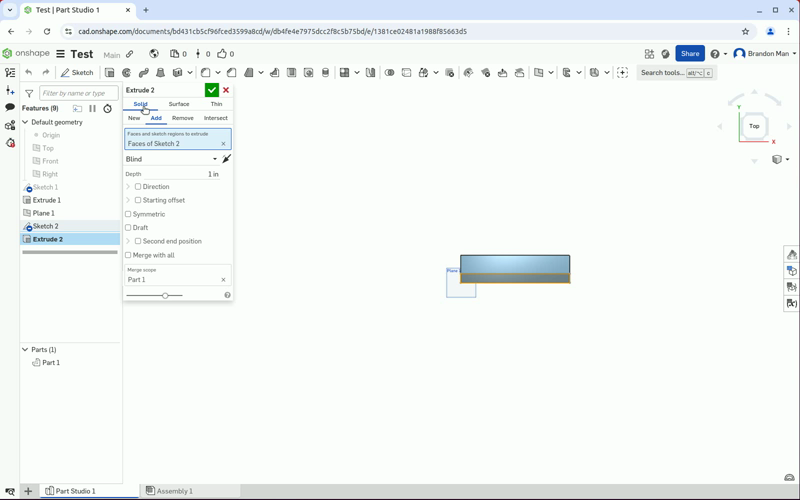
click(143, 106)
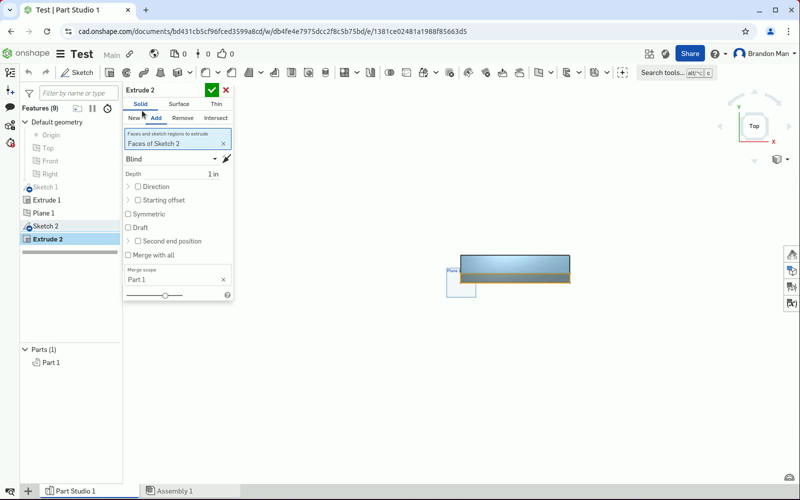
mouse_move(137, 120)
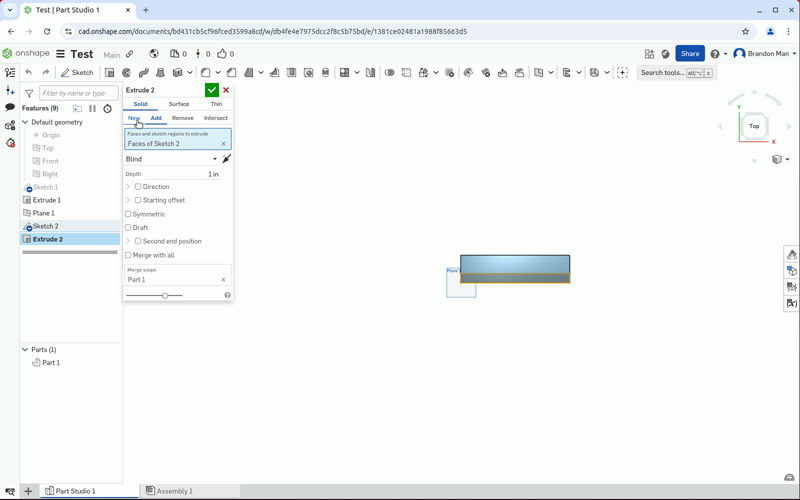
click(137, 120)
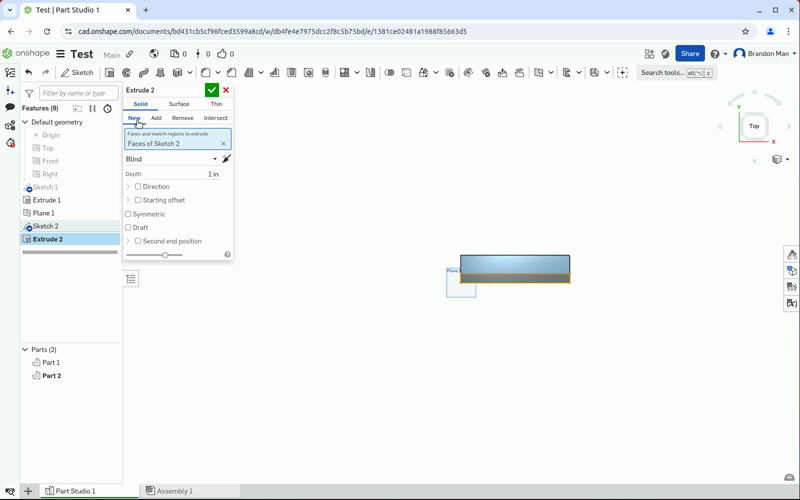
key(tab, 4)
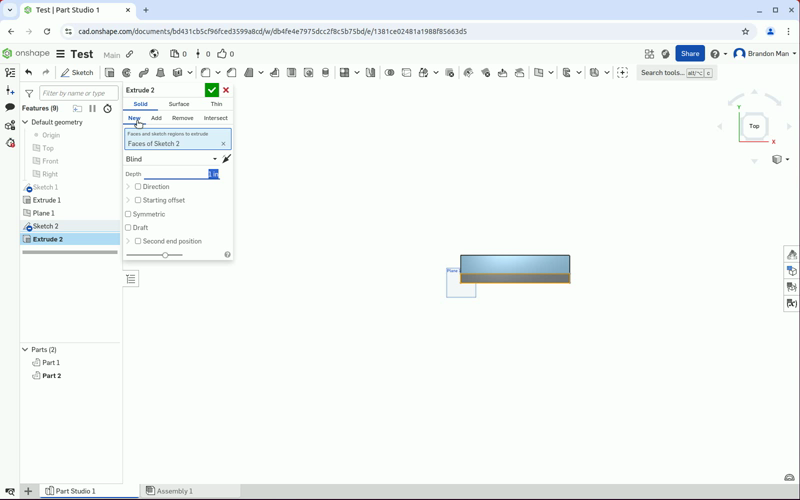
text(3.611)
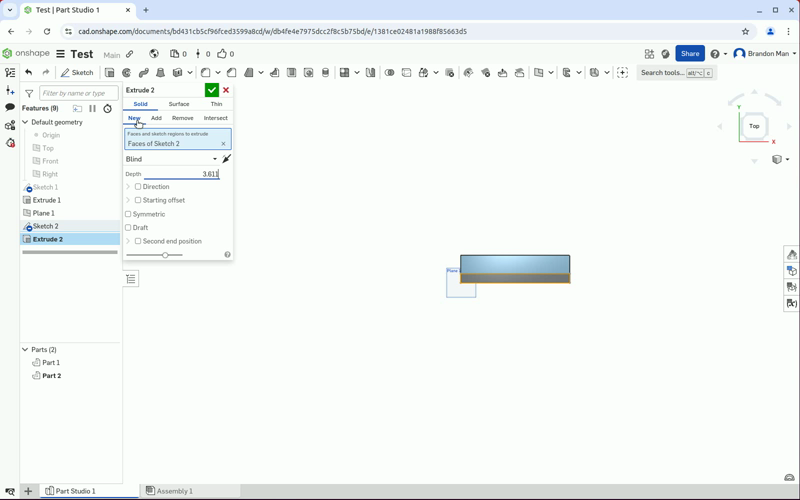
key(enter)
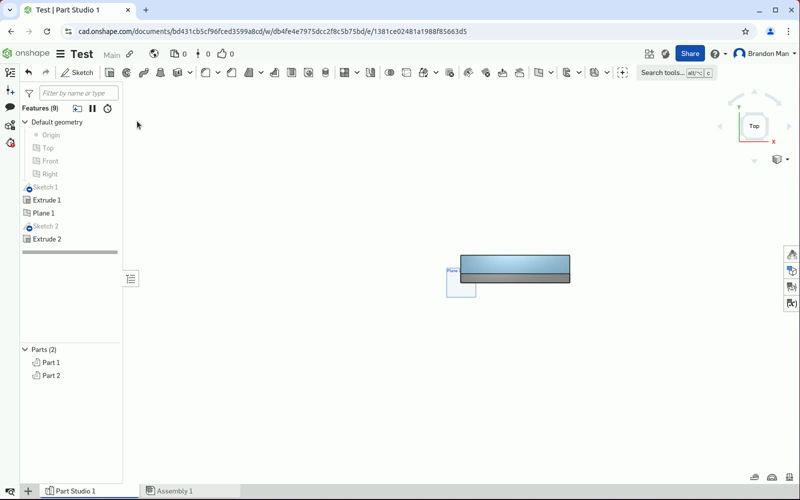
key(shift+h)
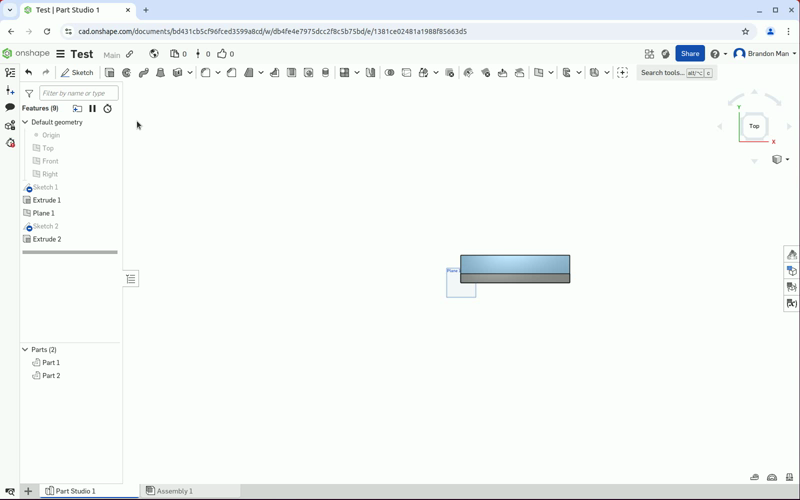
key(shift+h)
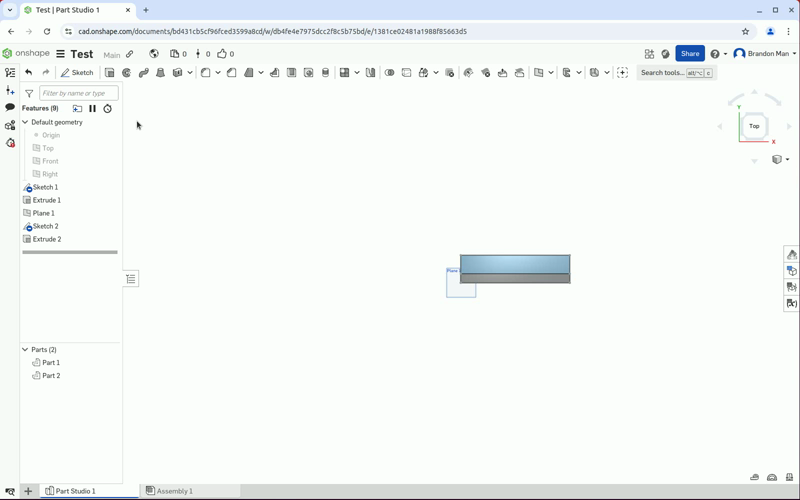
key(shift+7)
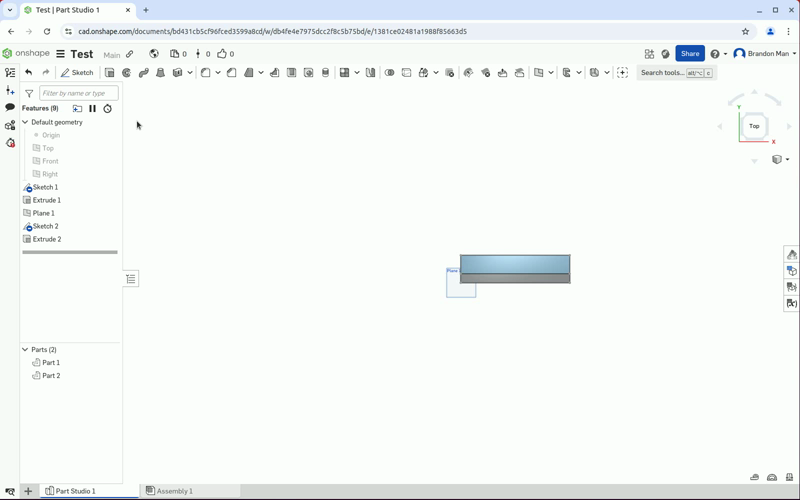
key(up, 3)
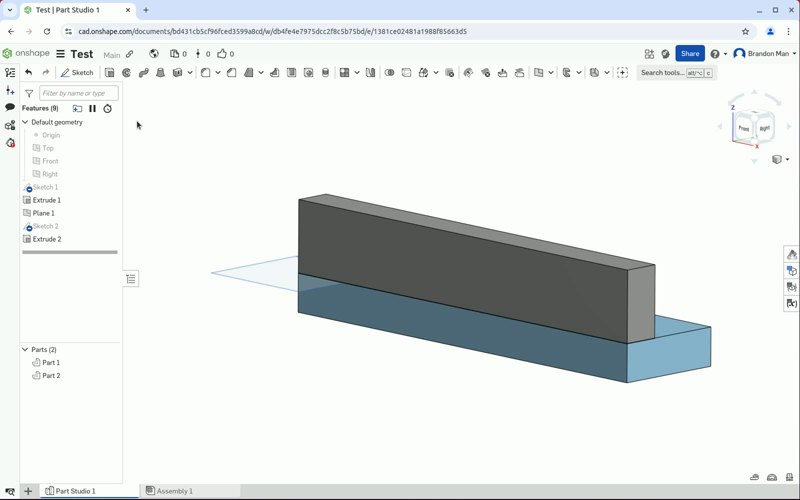
key(left, 3)
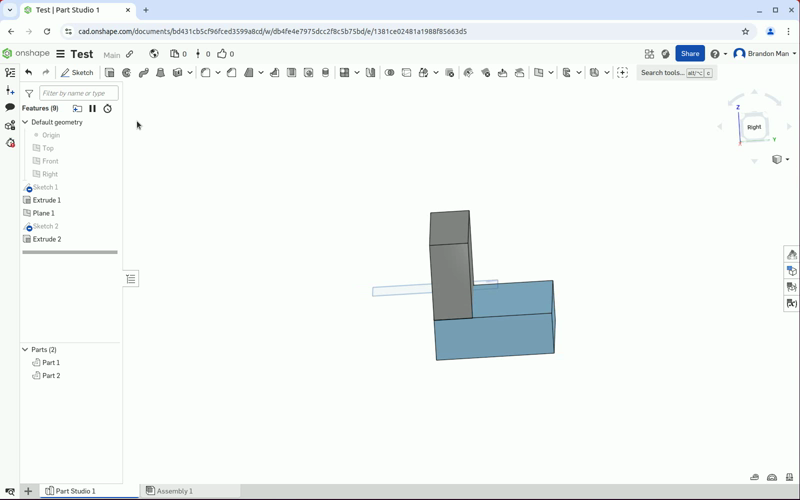
key(right, 3)
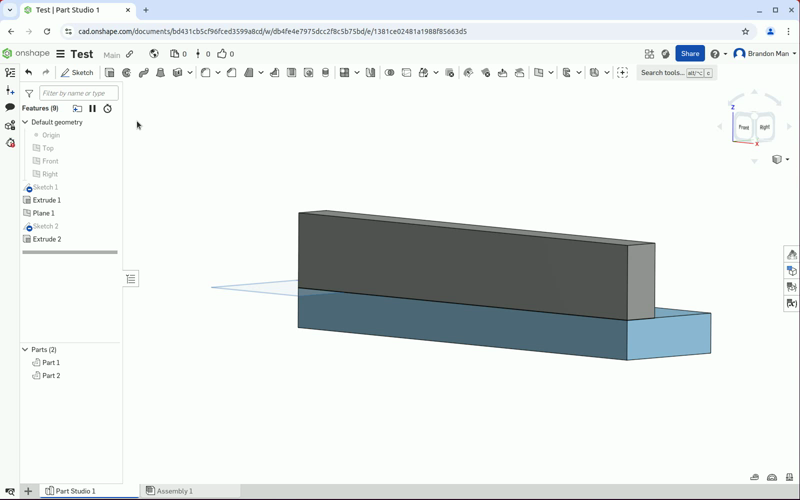
key(down, 3)
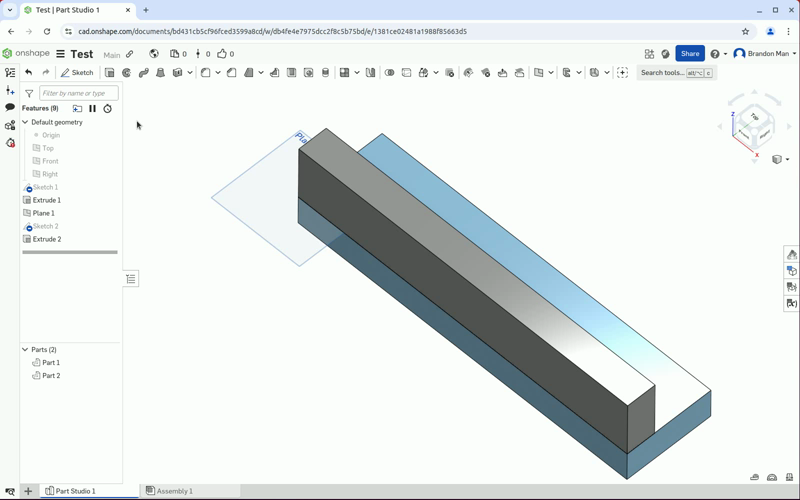
mouse_move(73, 189)
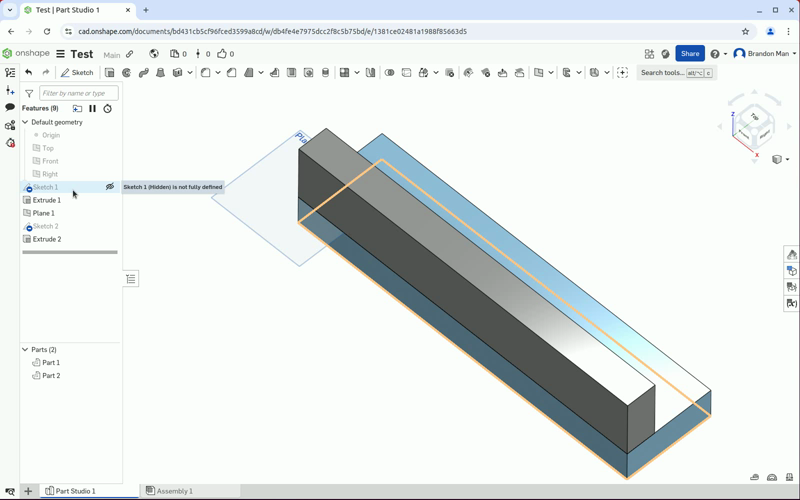
click(73, 189)